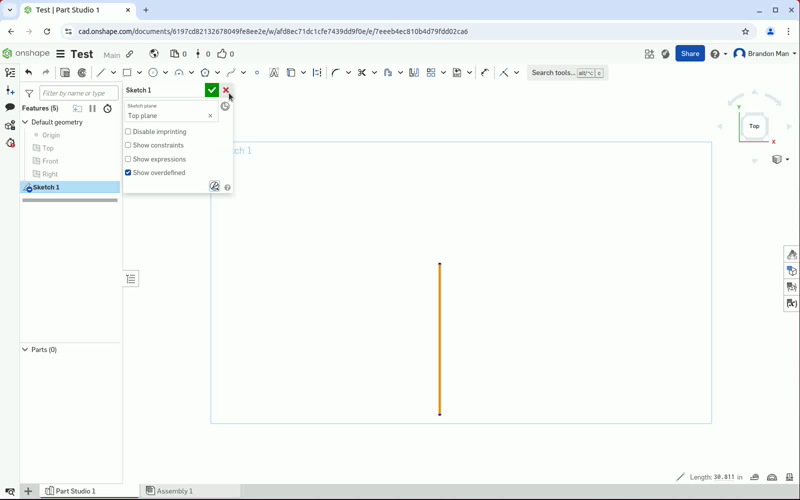
key(shift+h)
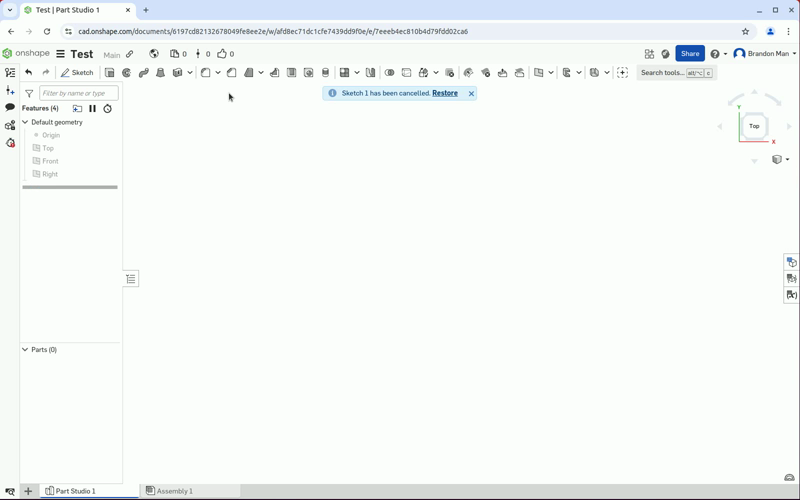
mouse_move(73, 352)
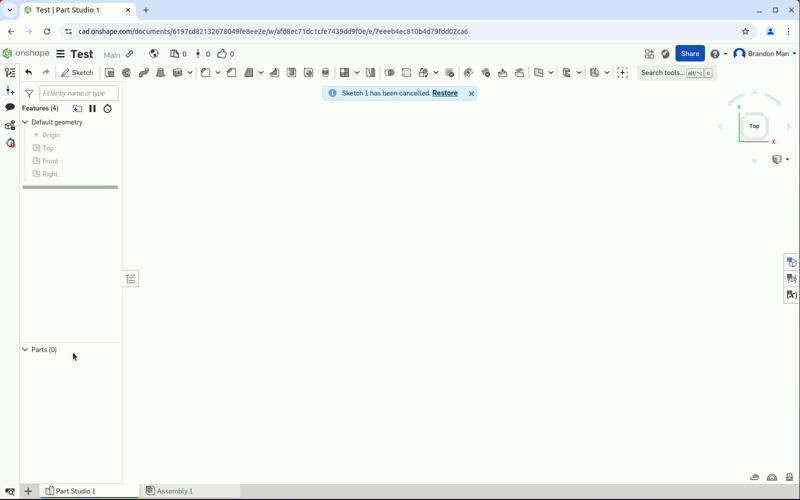
key(y)
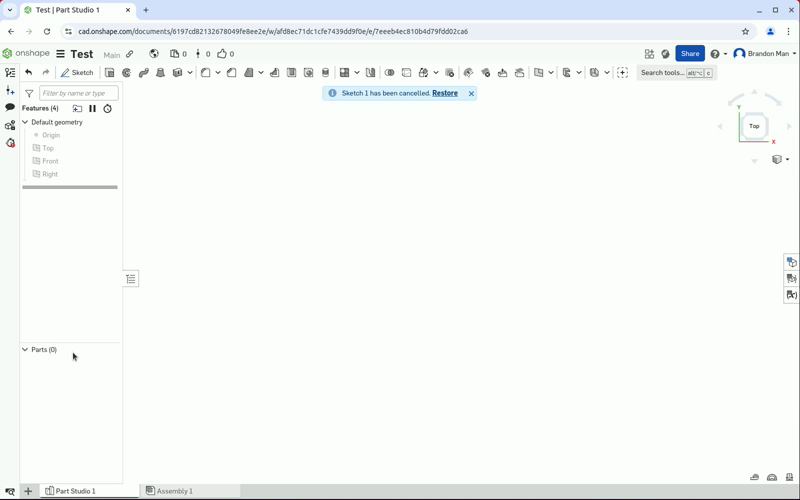
key(shift+p)
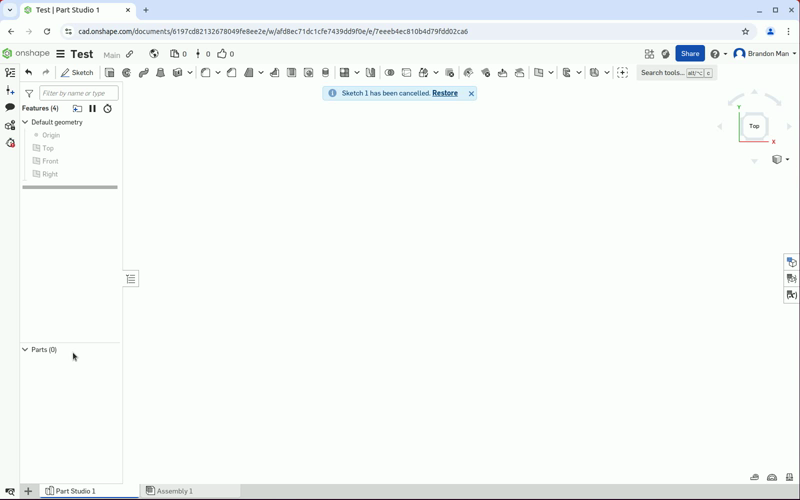
key(space)
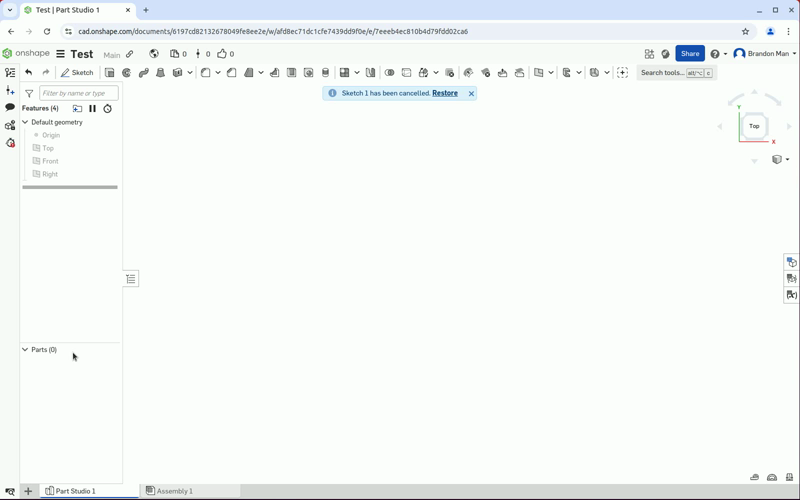
key_down(shift)
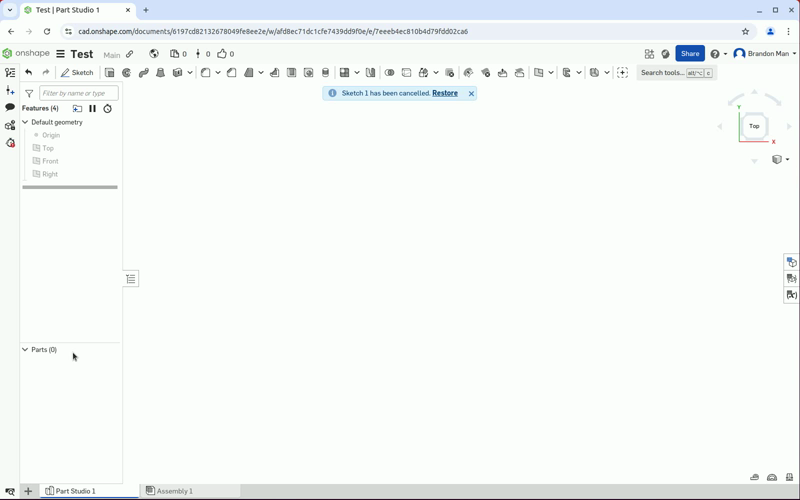
key(up)
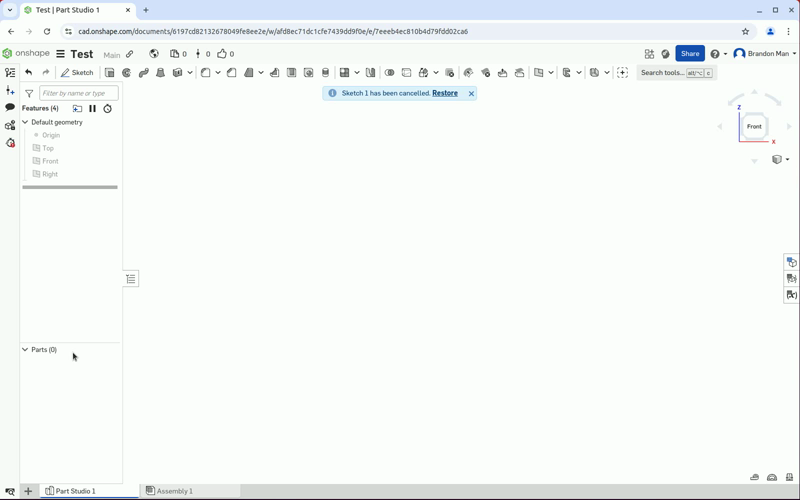
key_up(shift)
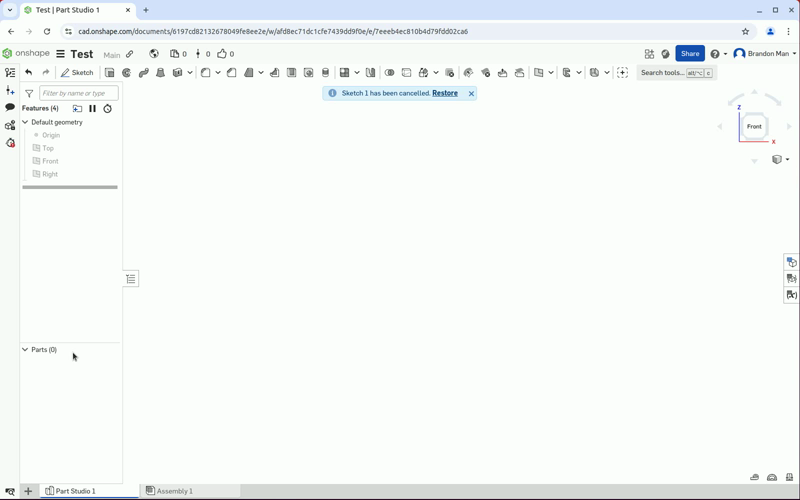
mouse_move(73, 352)
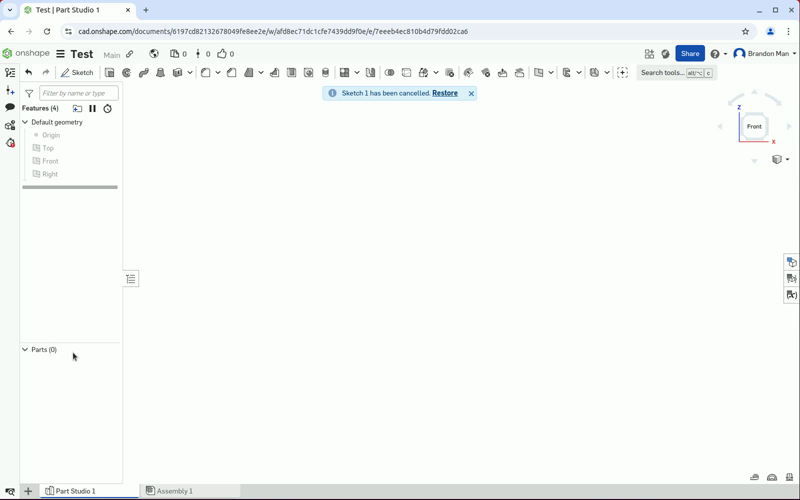
key(shift+y)
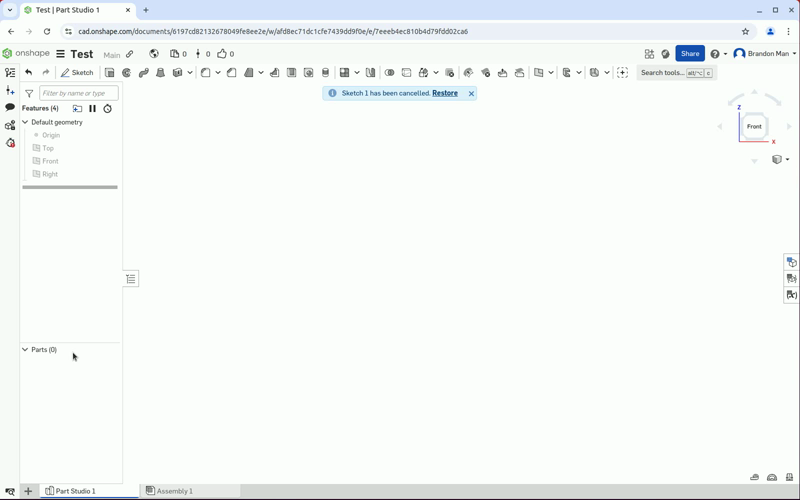
key(shift+s)
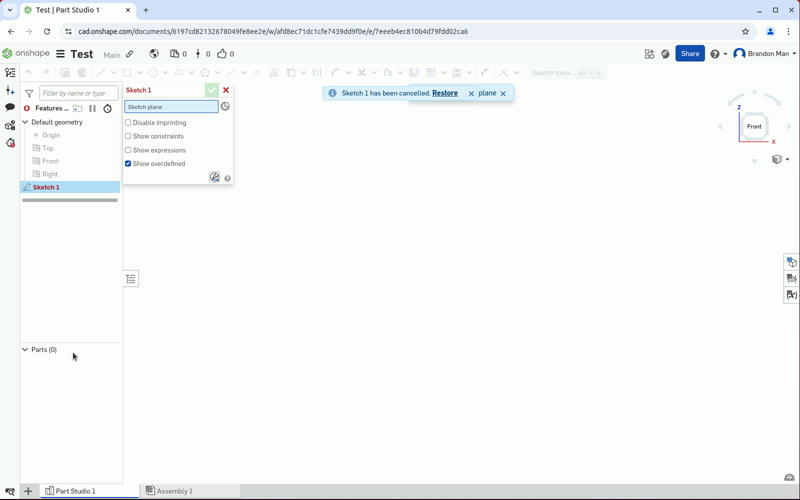
mouse_move(73, 163)
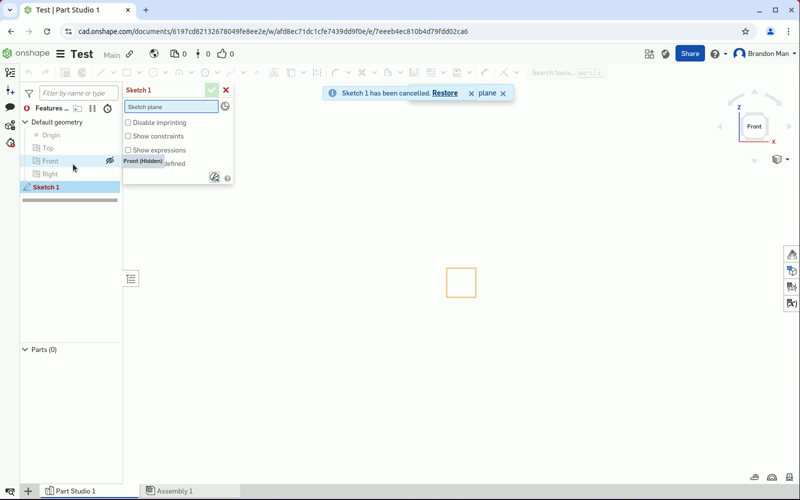
click(73, 163)
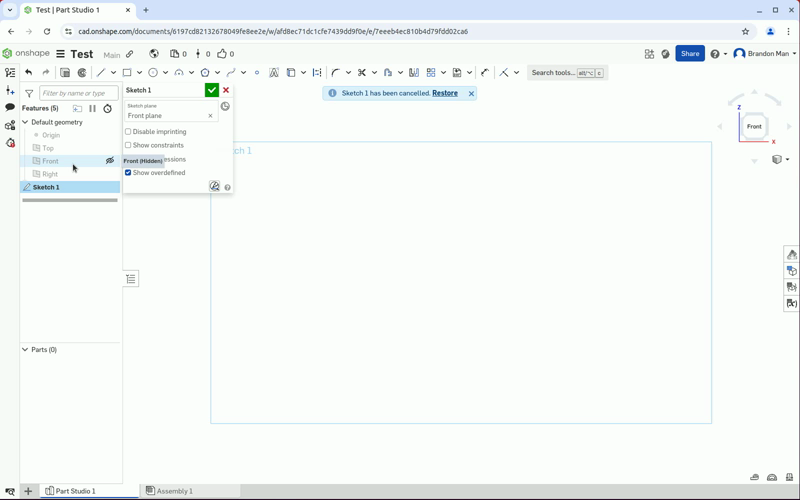
mouse_move(73, 352)
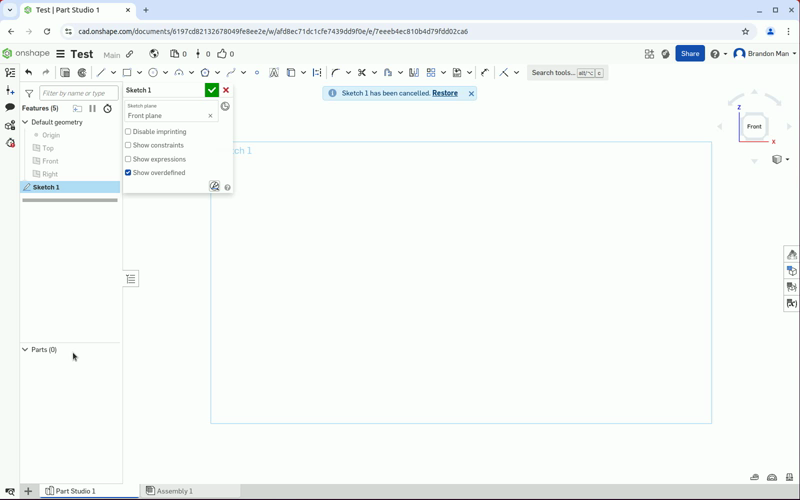
key(y)
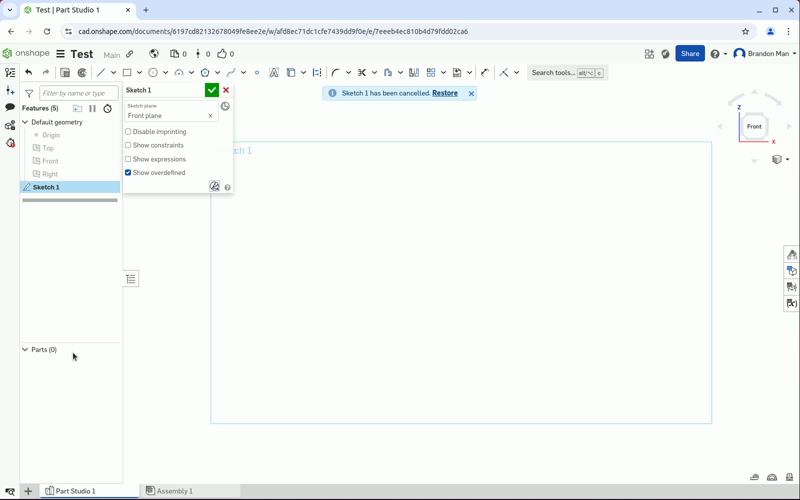
key(l)
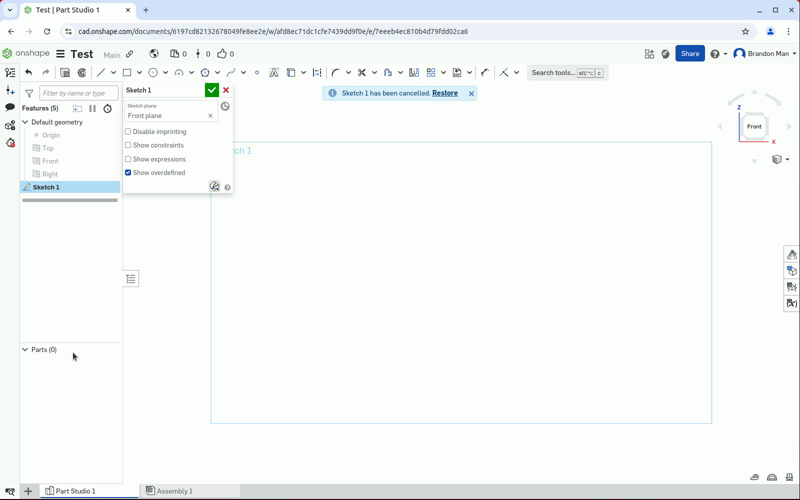
key_down(shift)
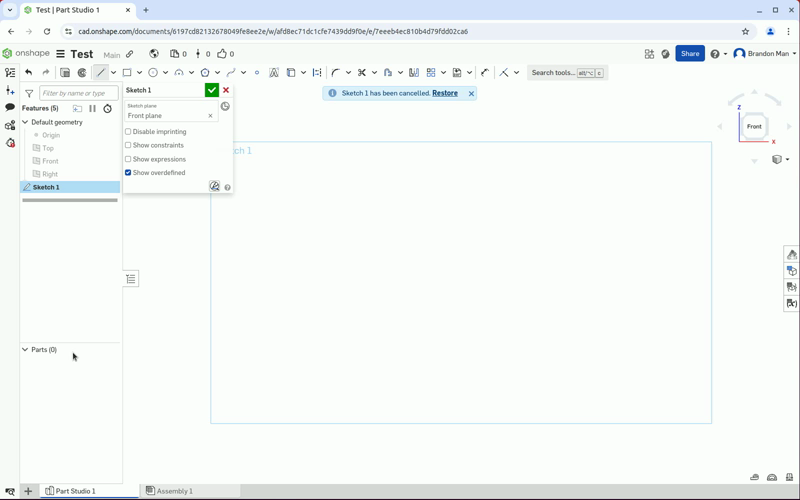
mouse_move(460, 282)
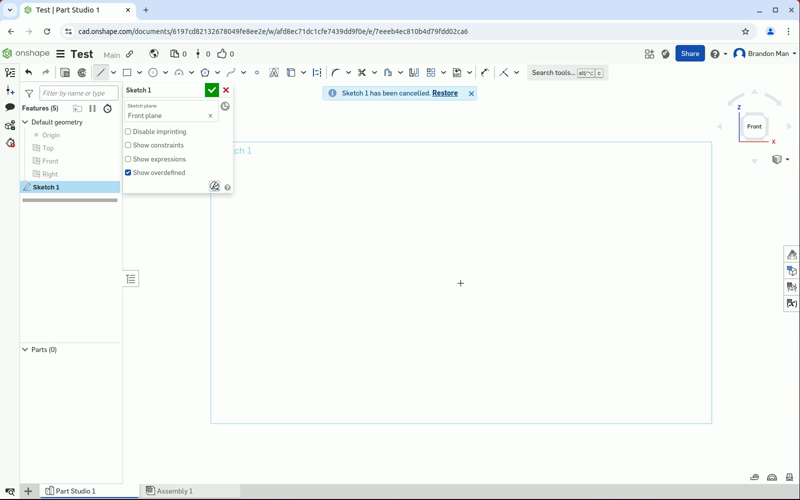
click(460, 282)
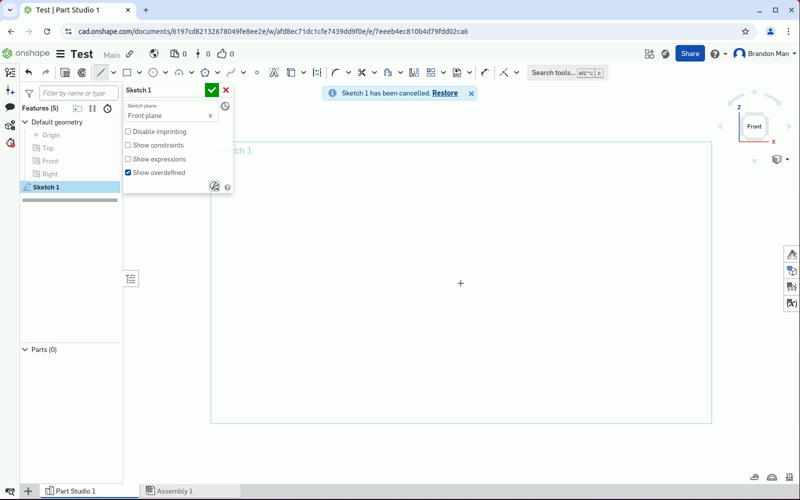
key_up(shift)
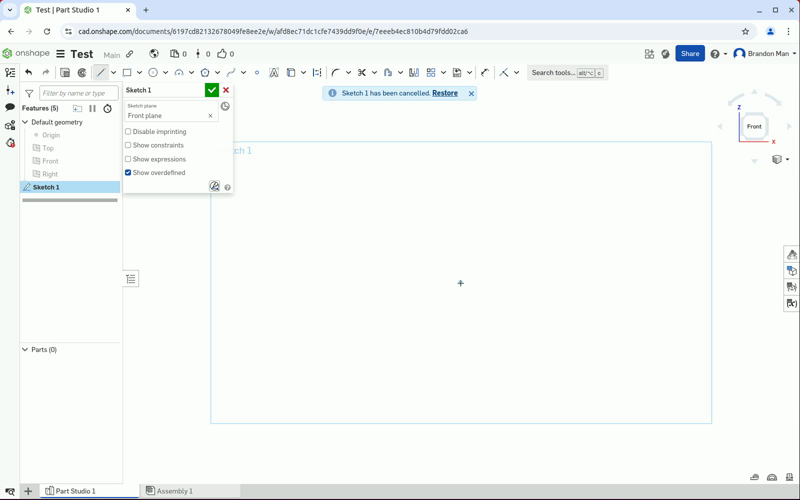
key_down(shift)
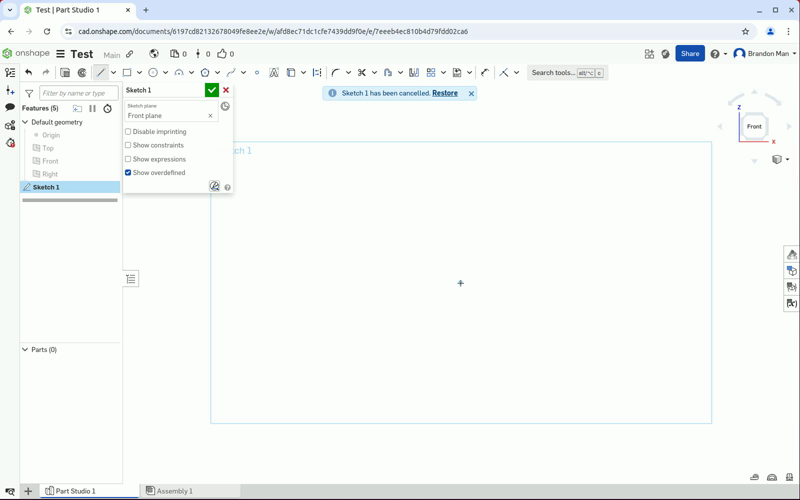
mouse_move(573, 282)
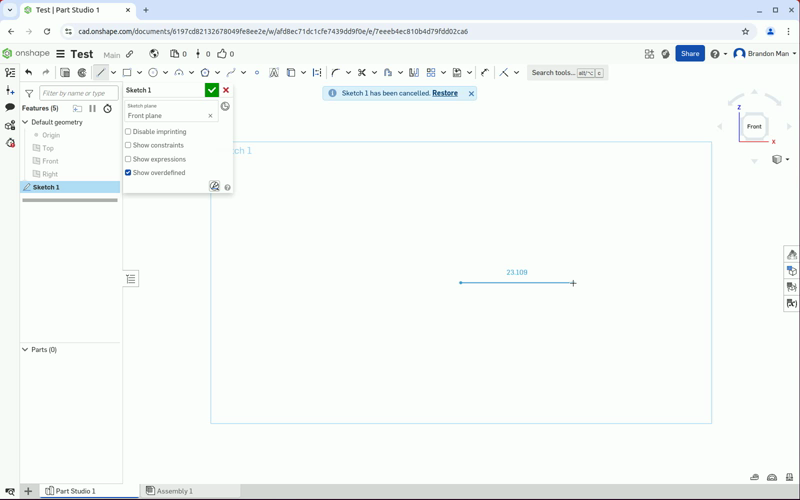
click(573, 282)
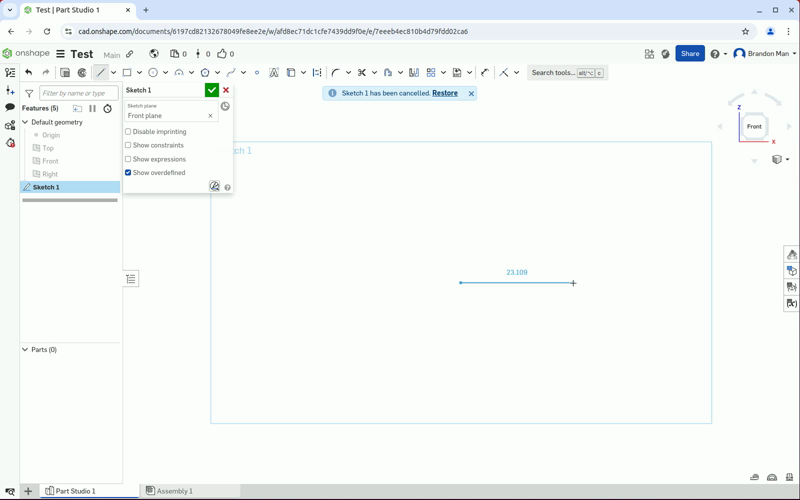
key_up(shift)
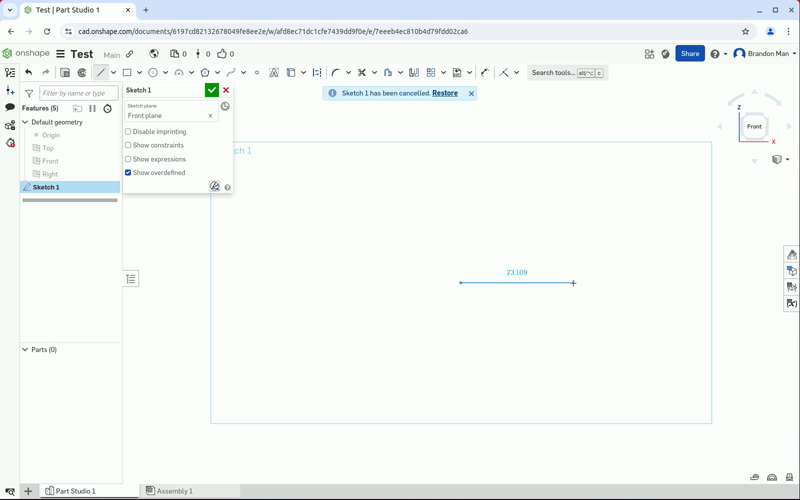
key_down(shift)
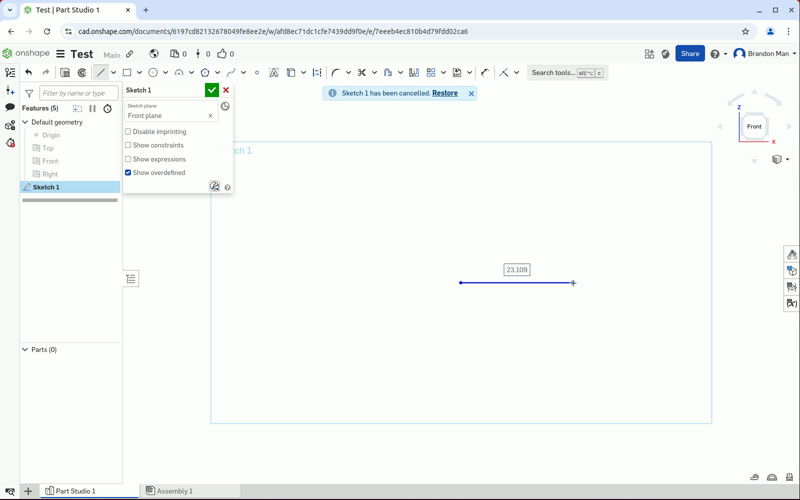
mouse_move(589, 282)
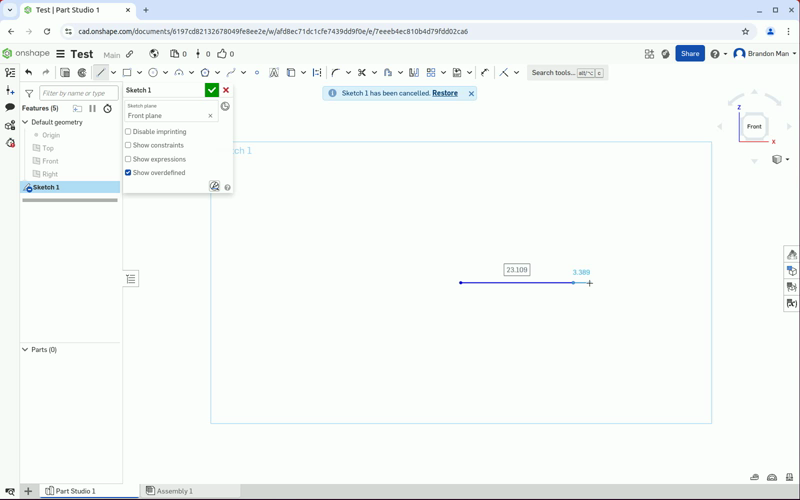
mouse_move(573, 245)
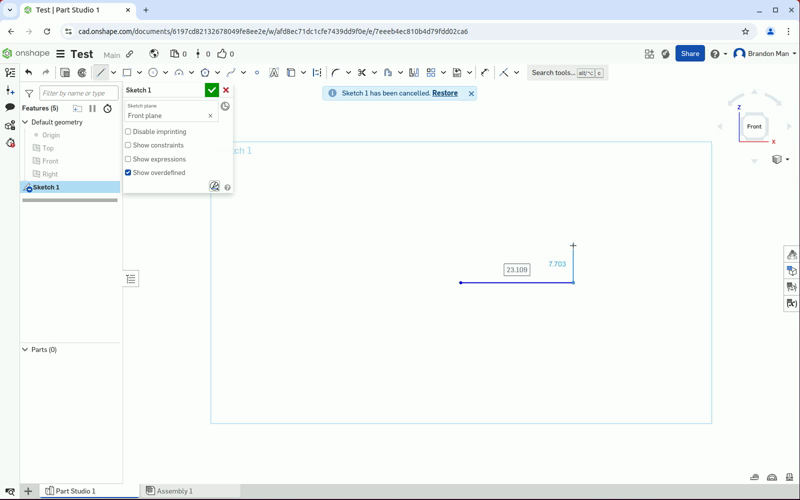
click(573, 245)
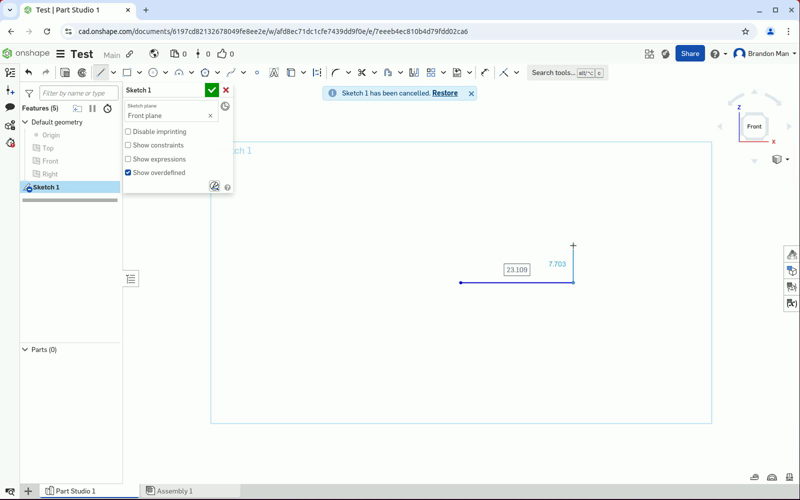
key_up(shift)
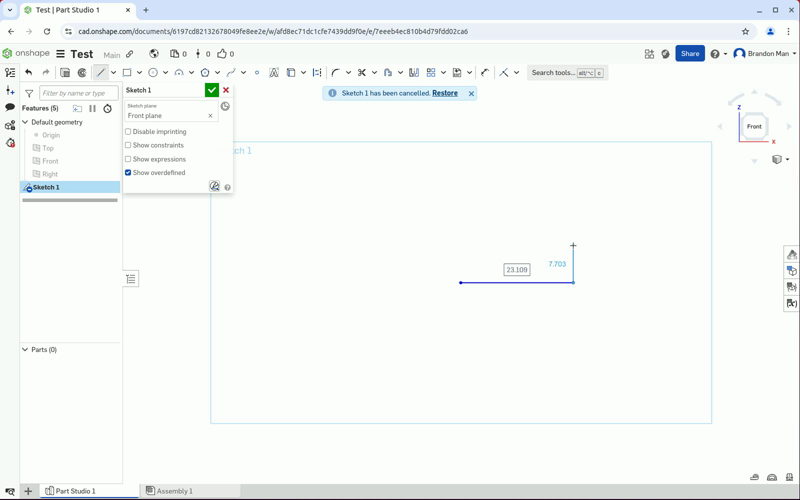
key_down(shift)
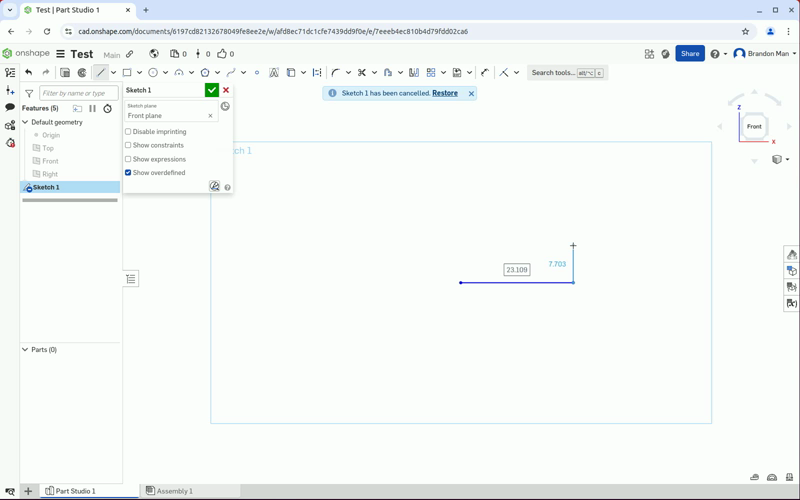
mouse_move(460, 245)
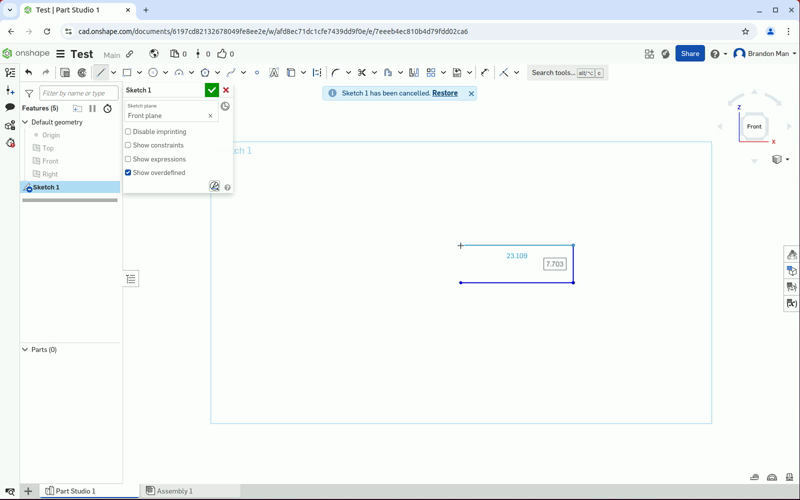
click(460, 245)
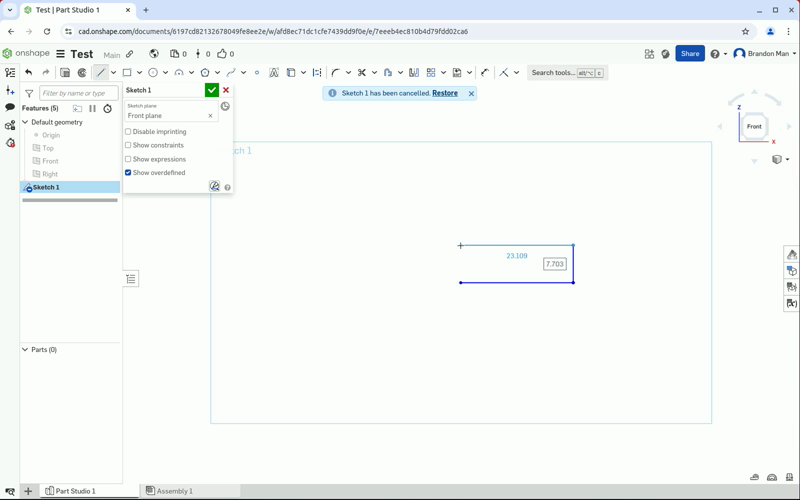
key_up(shift)
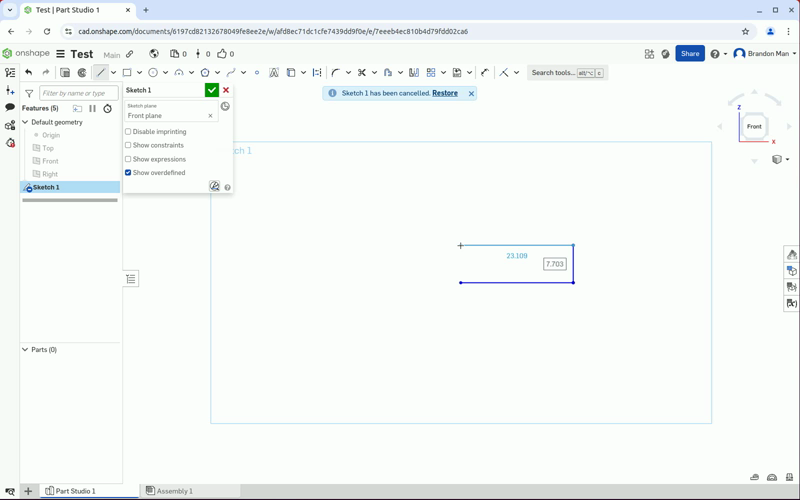
mouse_move(490, 245)
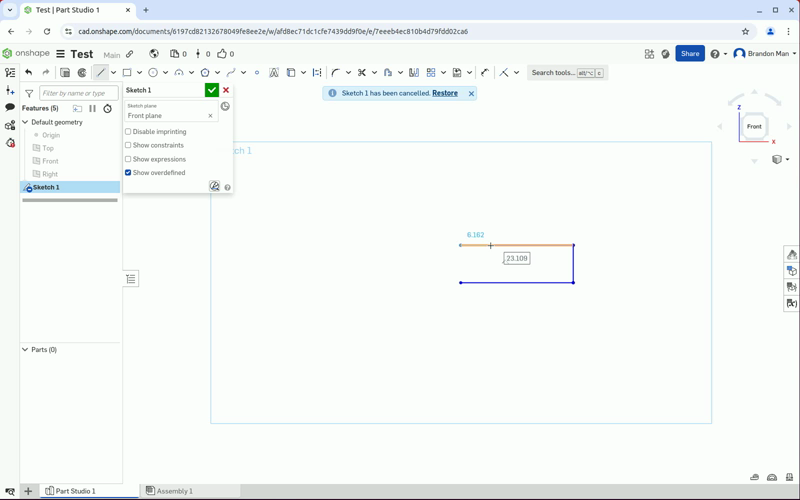
key_down(shift)
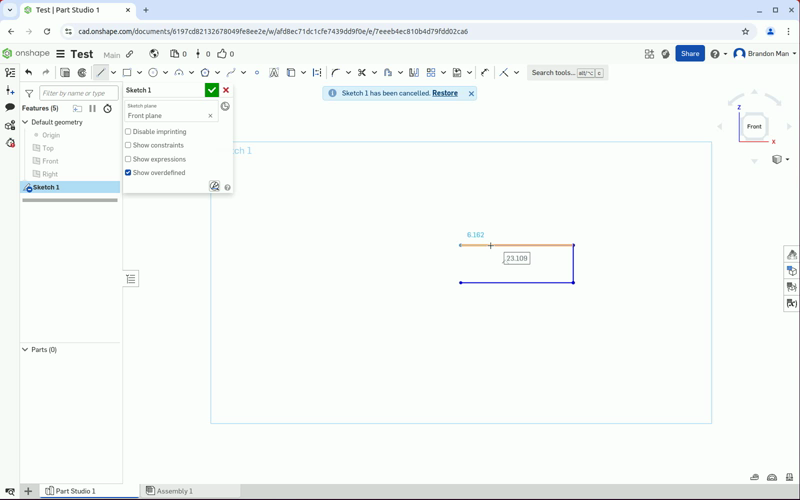
mouse_move(460, 282)
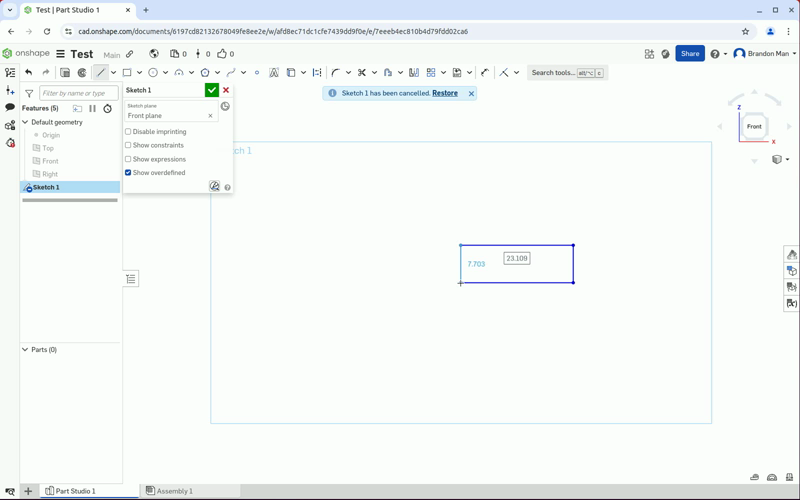
key_up(shift)
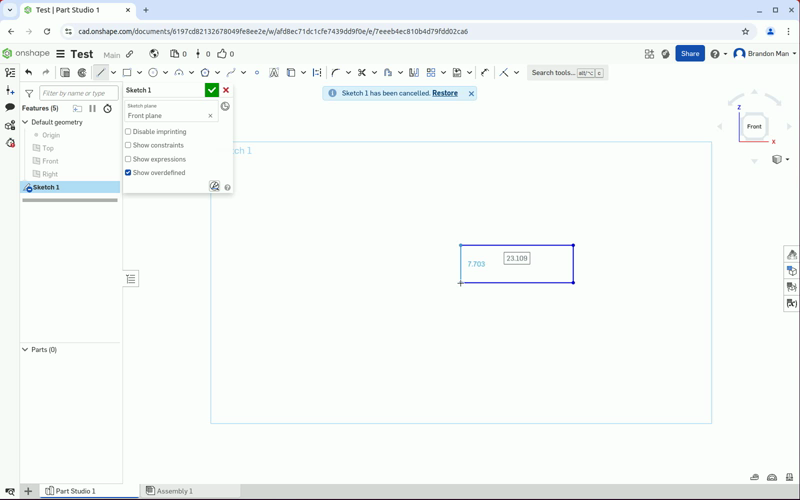
click(460, 282)
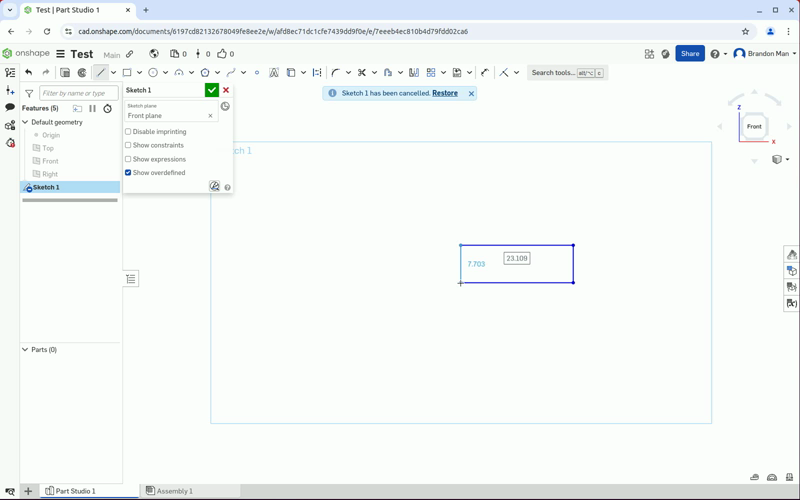
key(esc)
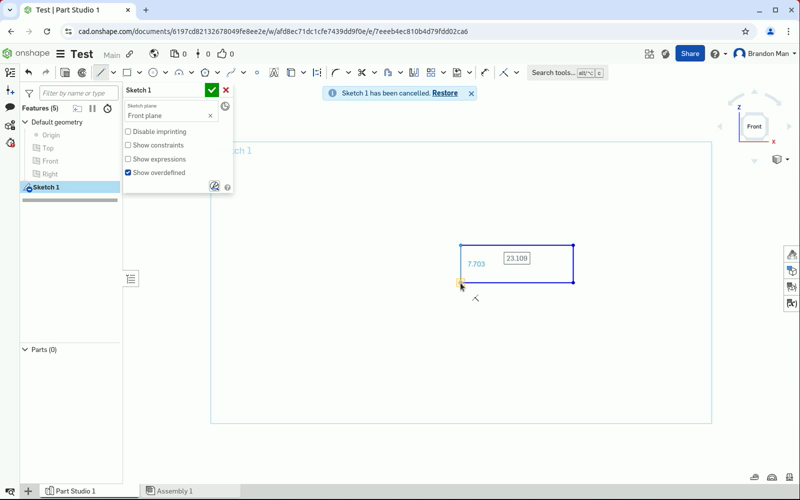
mouse_move(500, 269)
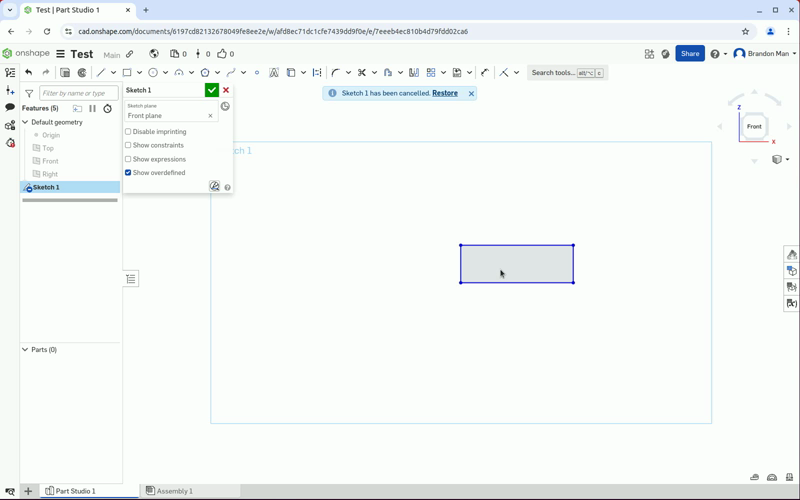
click(500, 269)
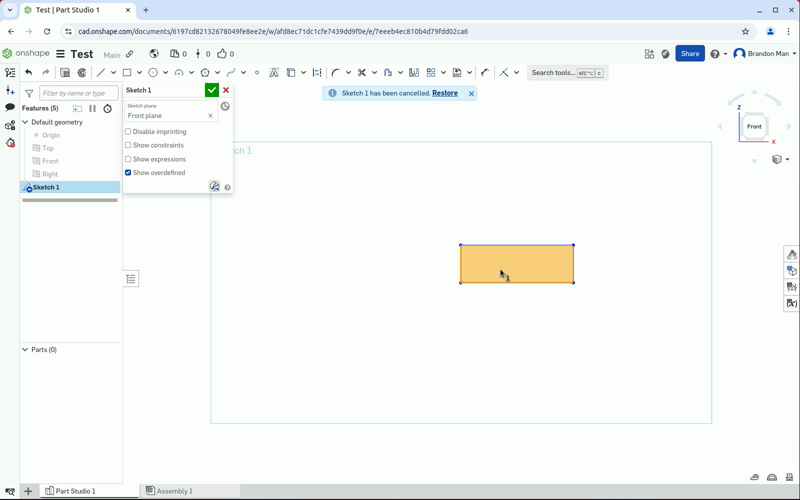
mouse_move(73, 352)
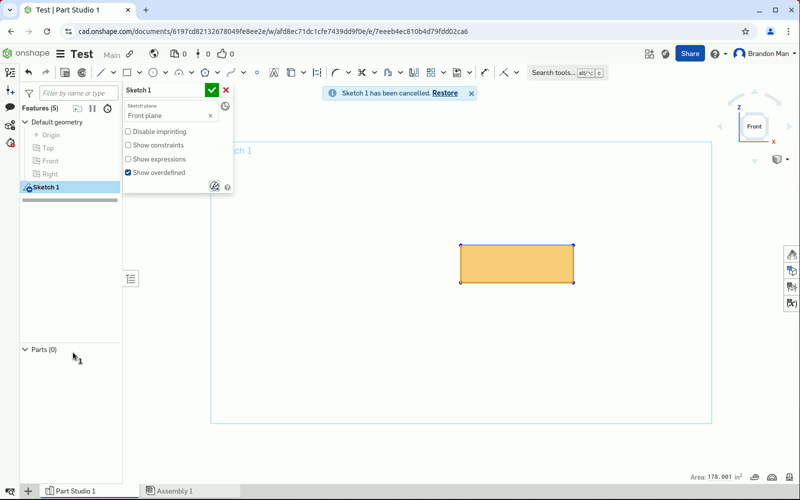
key(shift+y)
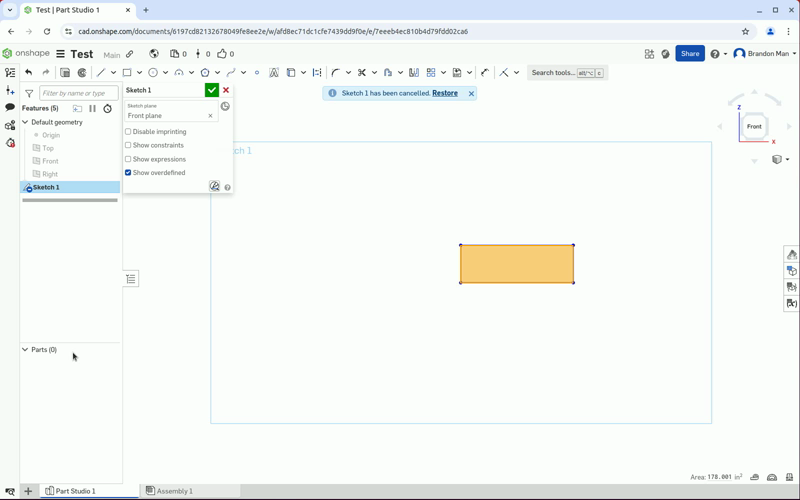
key(shift+e)
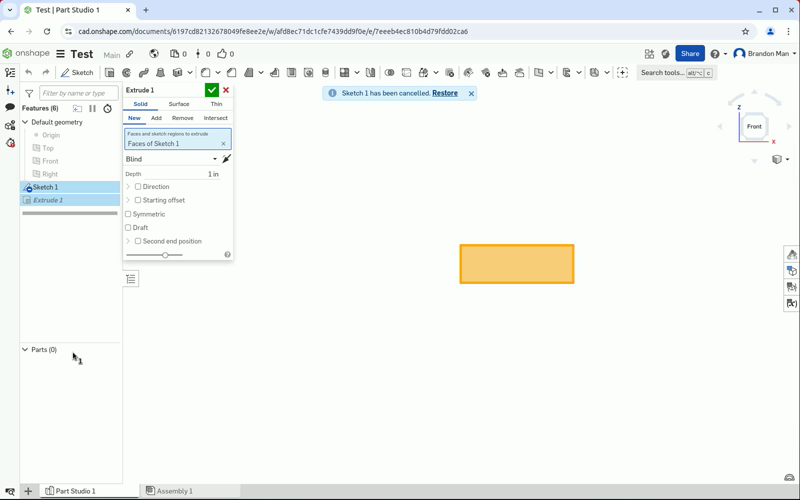
mouse_move(143, 106)
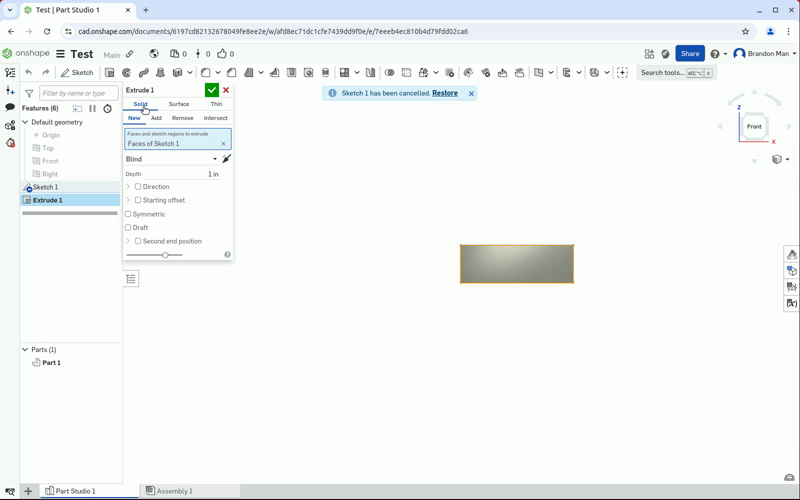
click(143, 106)
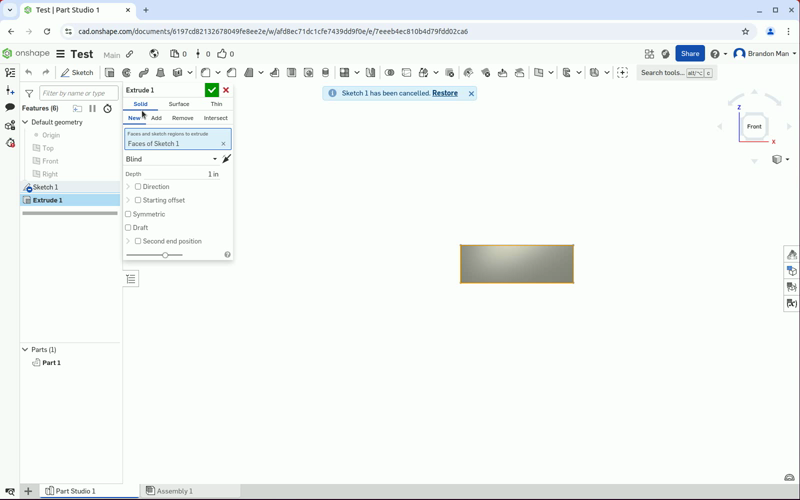
mouse_move(137, 120)
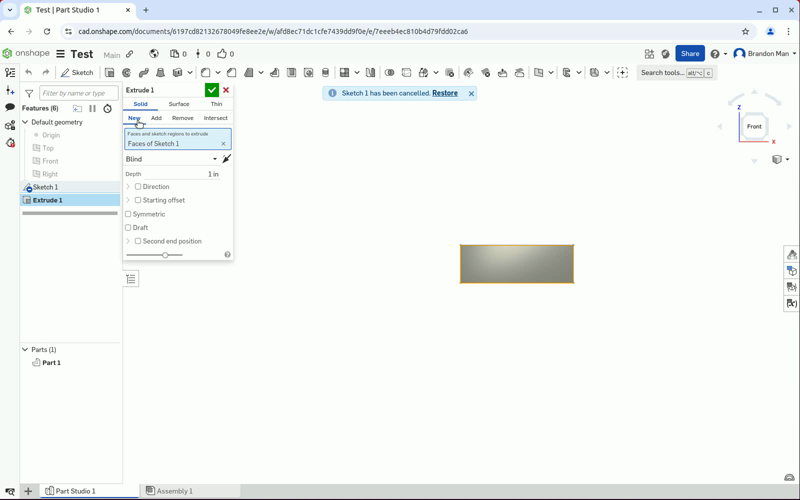
click(137, 120)
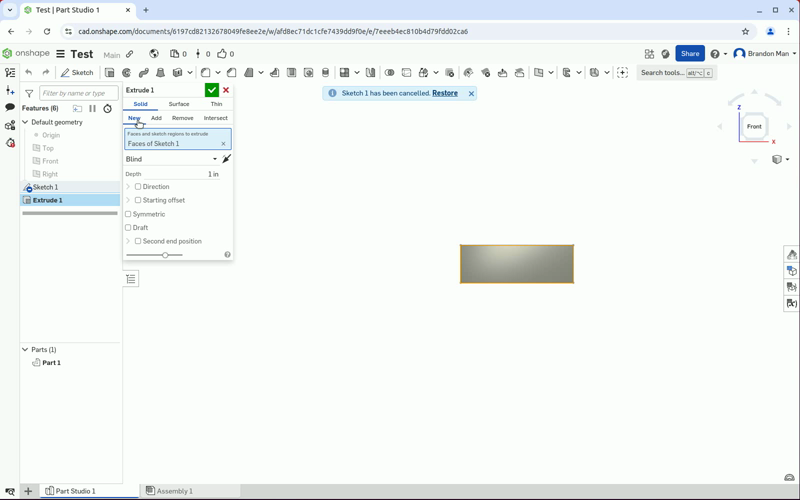
key(tab, 4)
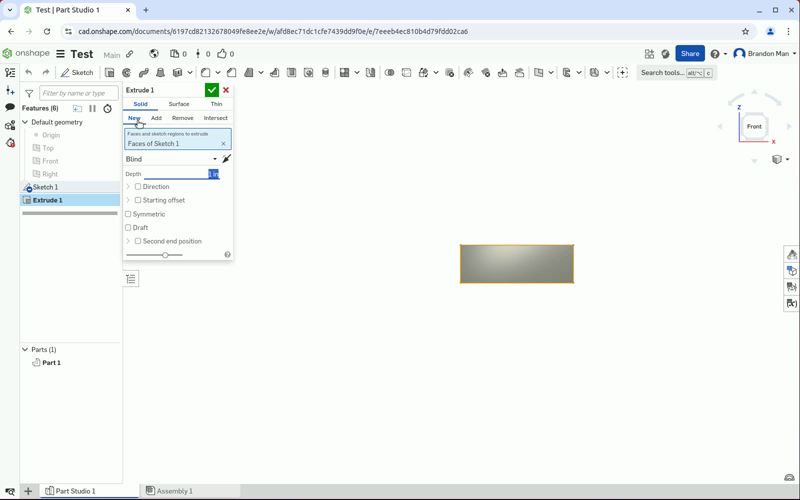
text(-11.554)
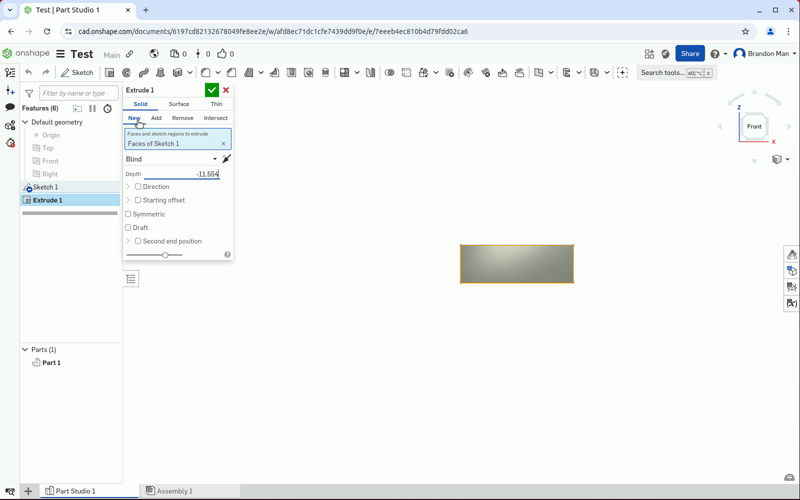
key(enter)
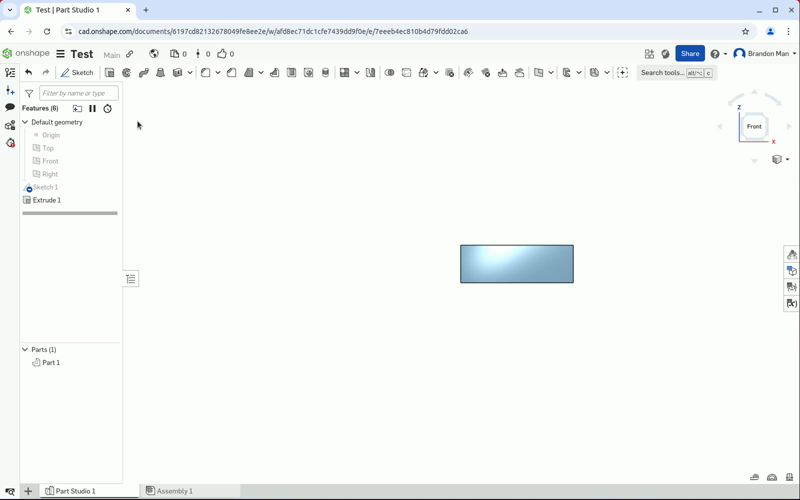
key(shift+h)
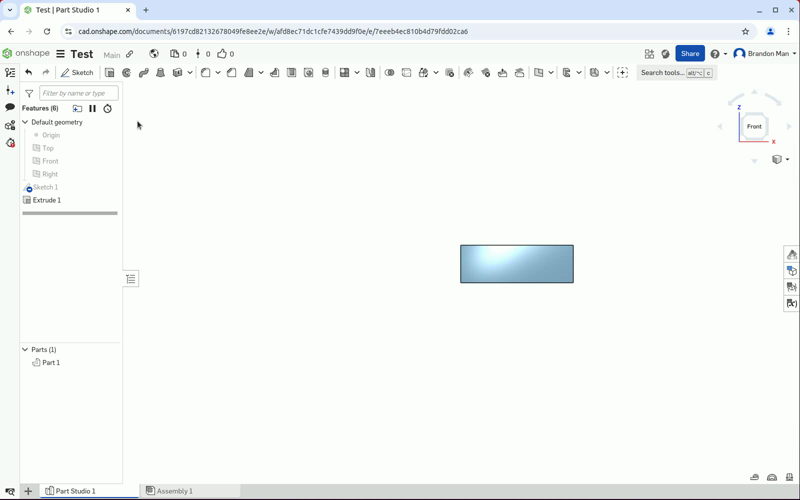
key(shift+h)
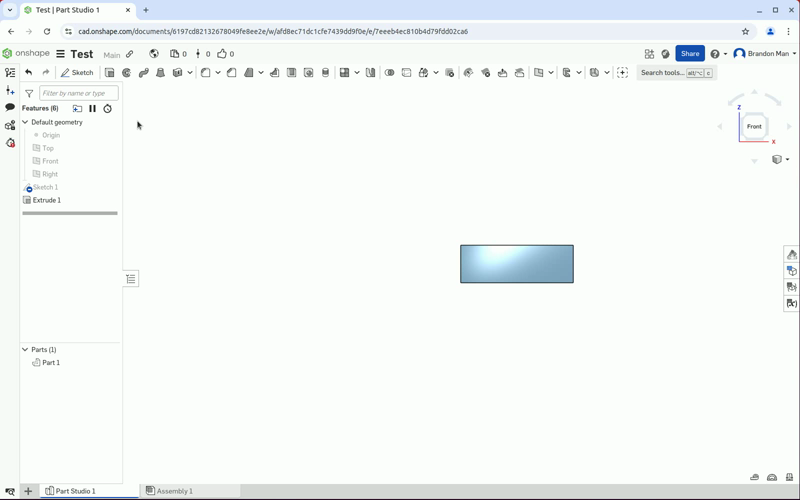
mouse_move(73, 189)
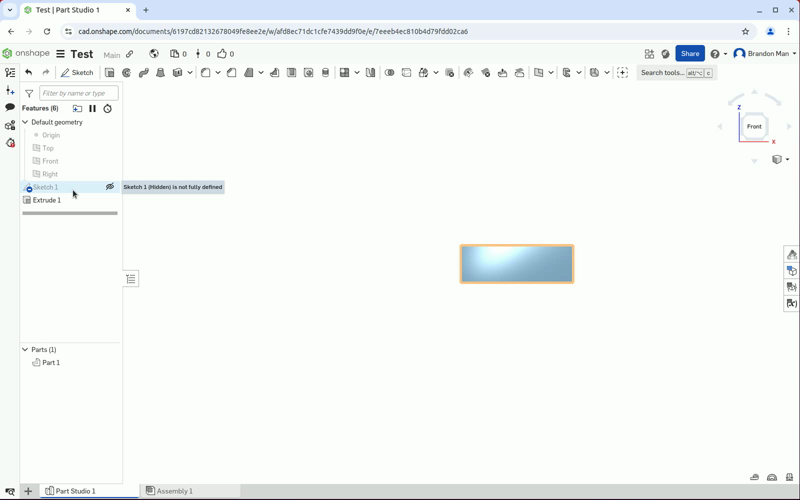
click(73, 189)
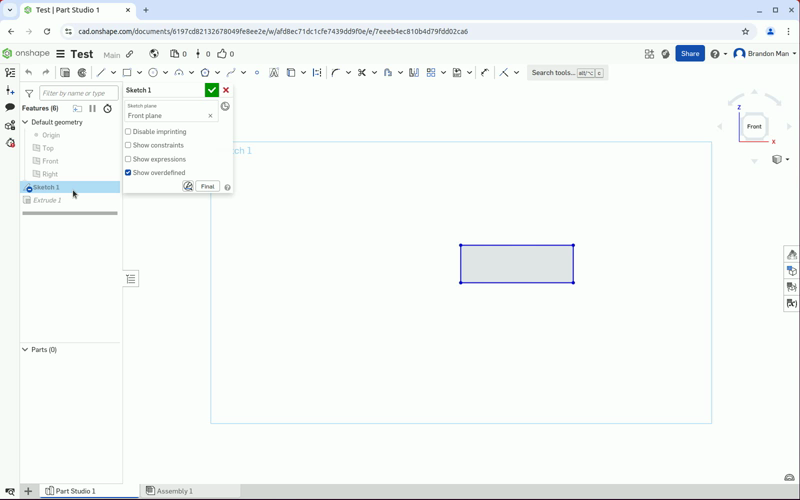
mouse_move(229, 92)
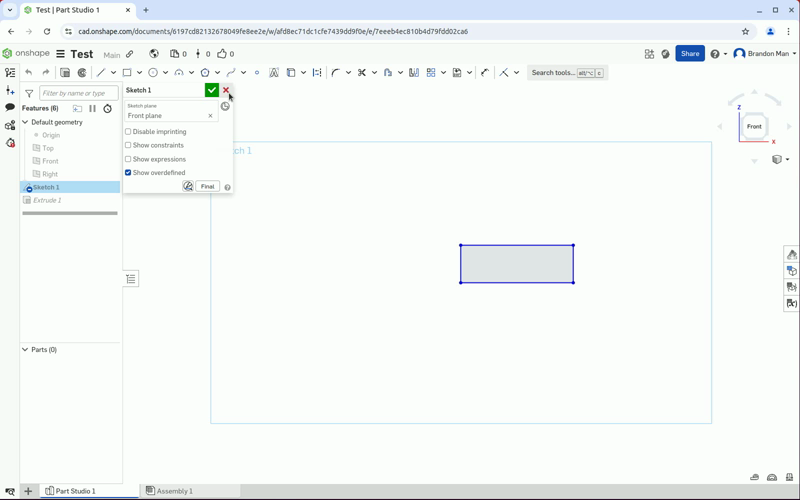
click(229, 92)
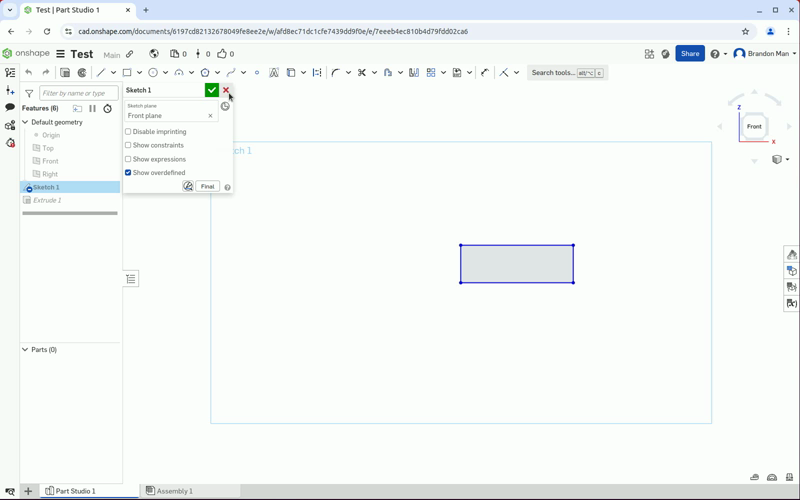
key(shift+s)
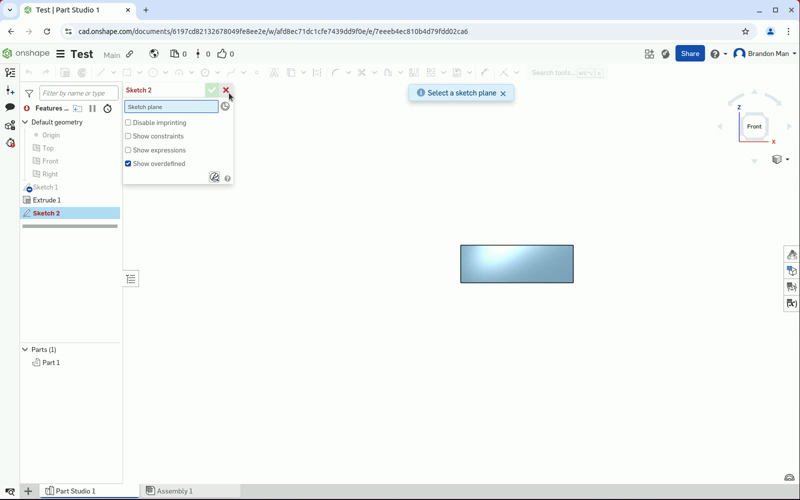
mouse_move(73, 163)
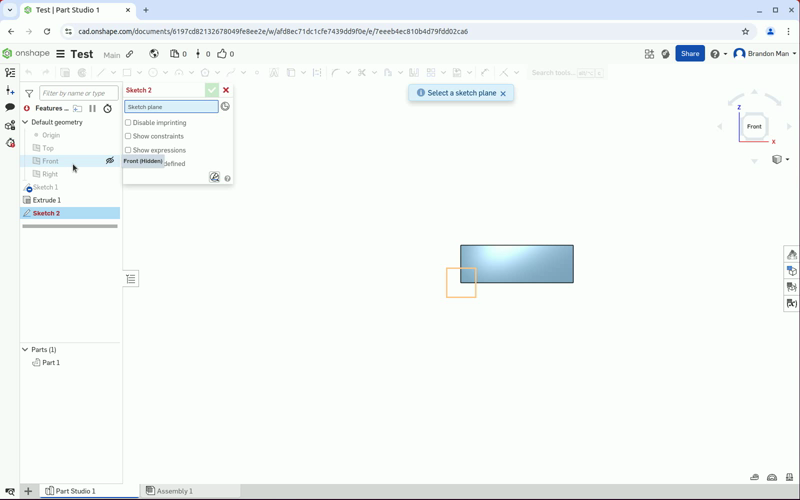
click(73, 163)
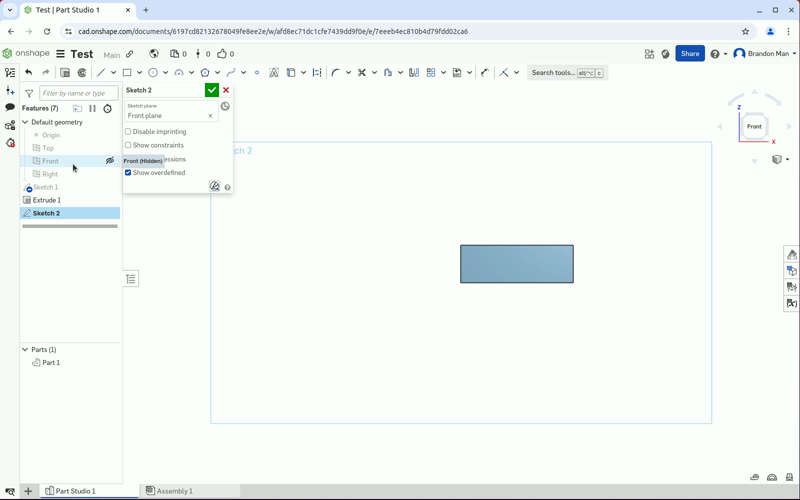
mouse_move(73, 352)
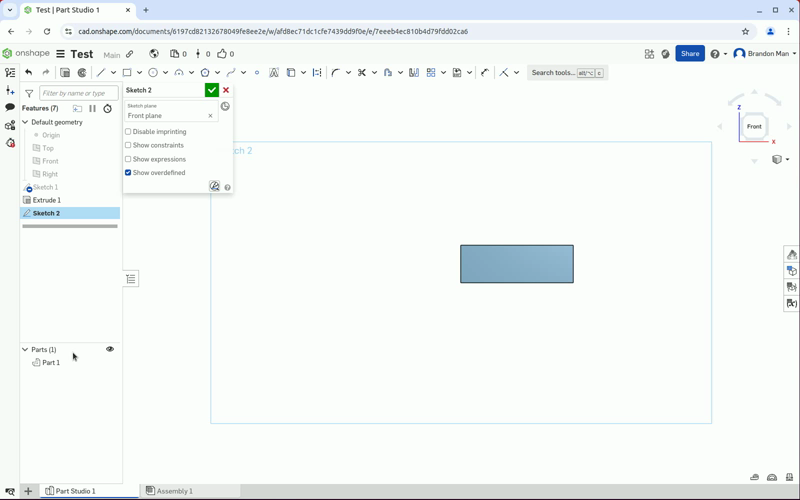
key(y)
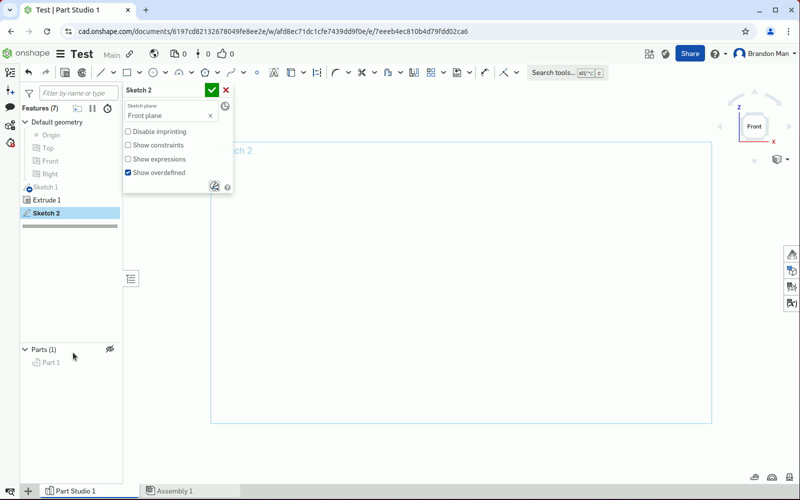
key(l)
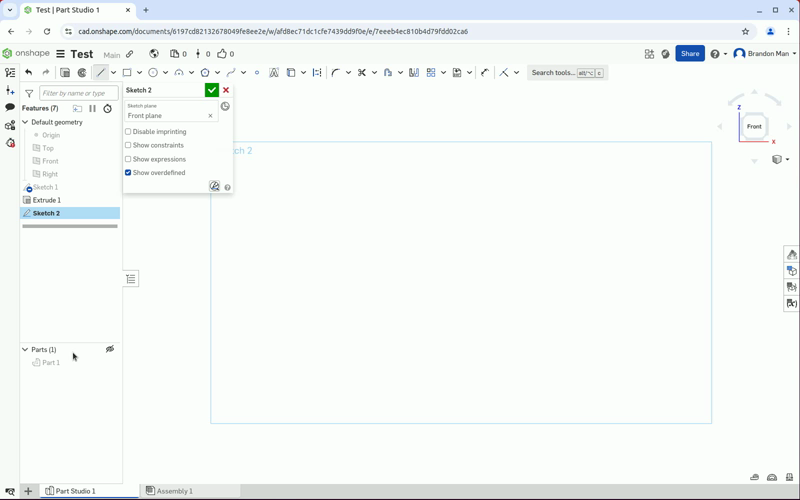
key_down(shift)
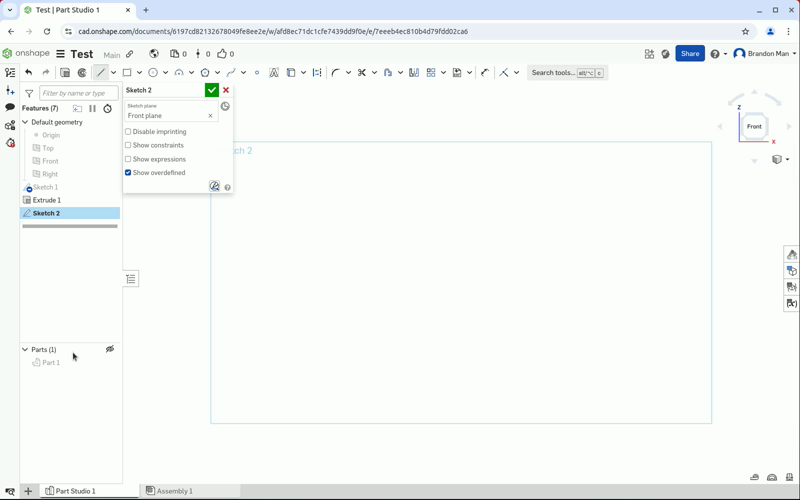
mouse_move(479, 282)
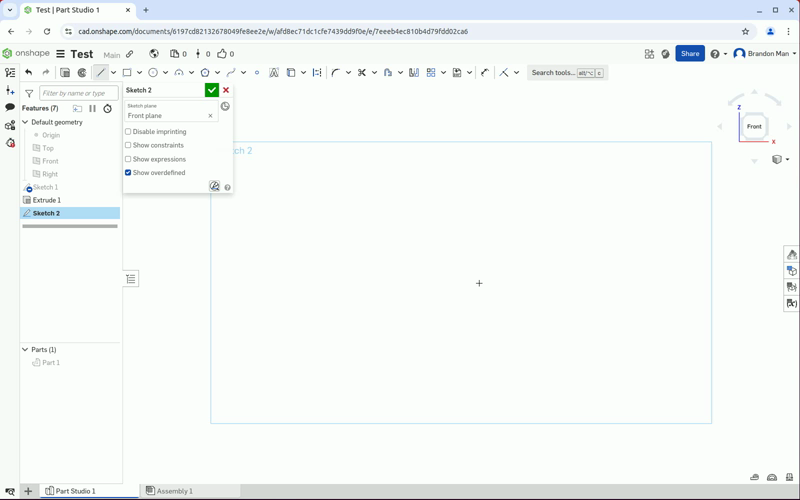
click(479, 282)
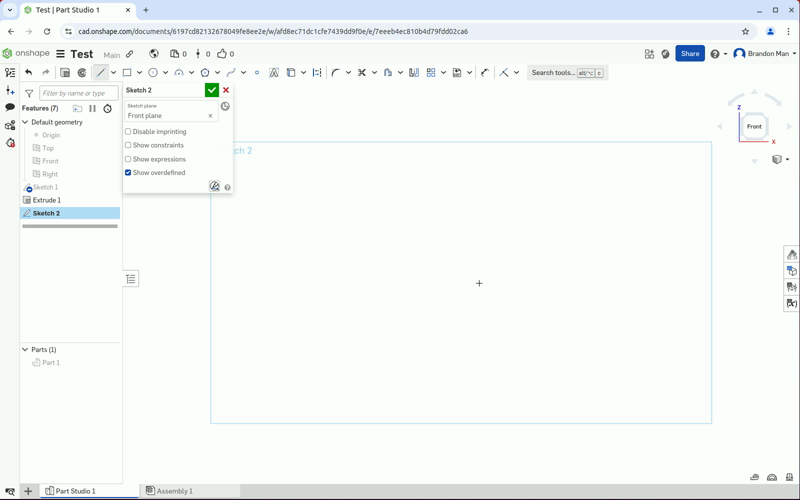
key_up(shift)
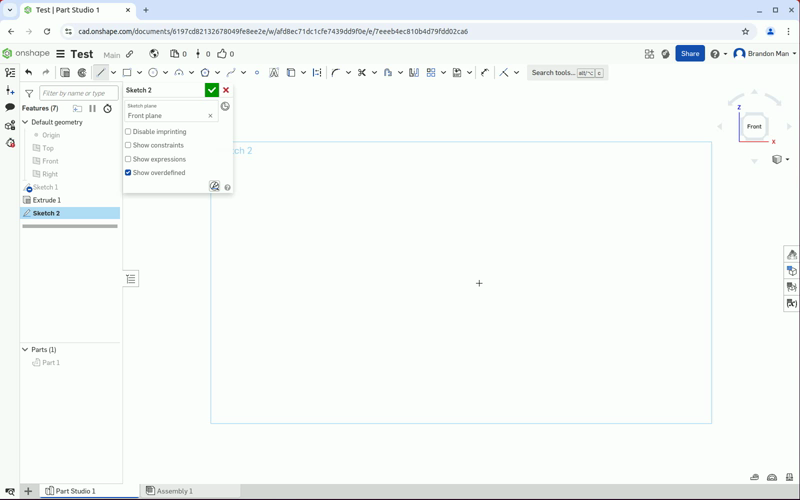
key_down(shift)
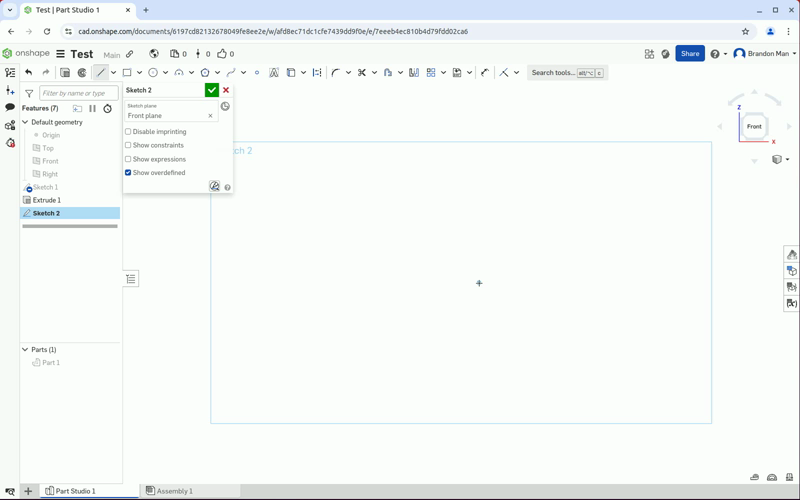
mouse_move(573, 282)
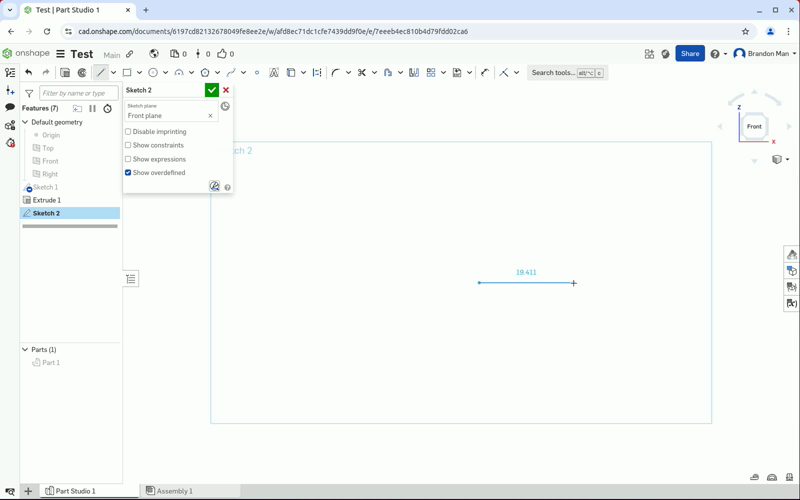
click(573, 282)
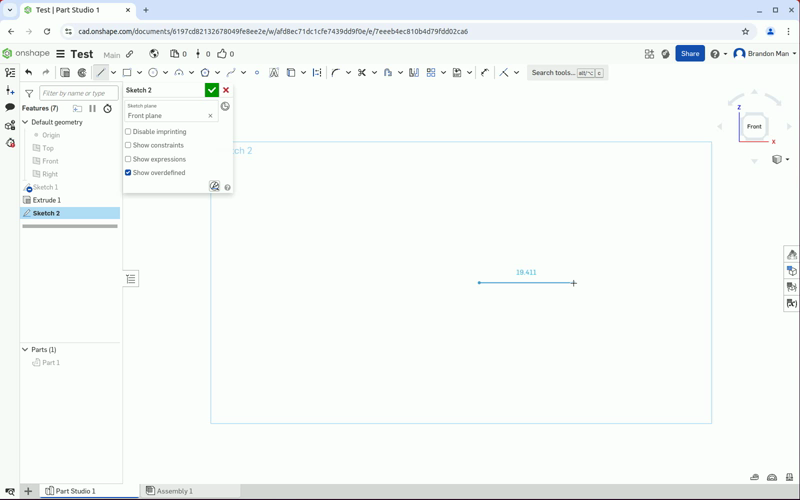
key_up(shift)
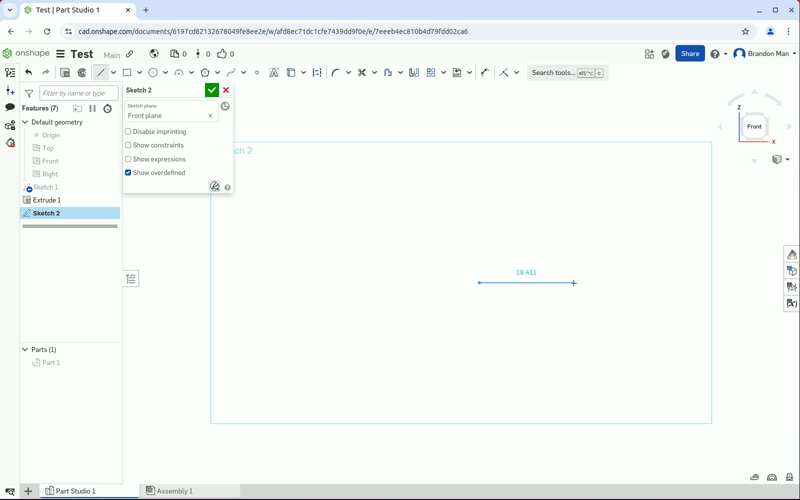
key_down(shift)
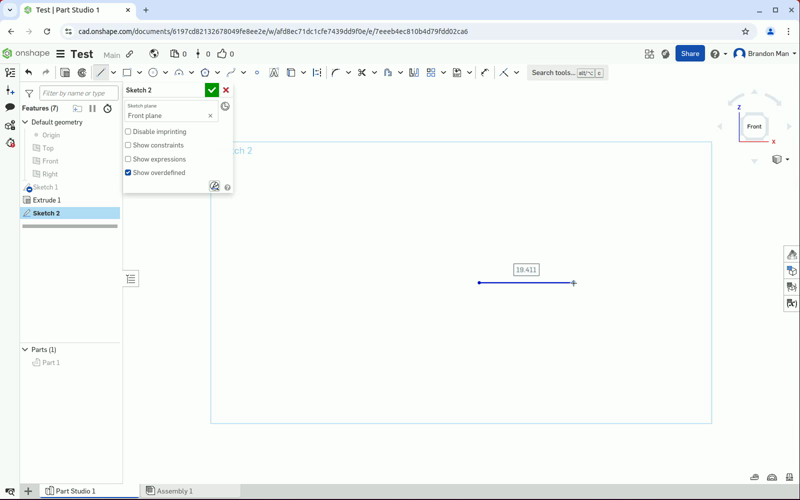
mouse_move(589, 282)
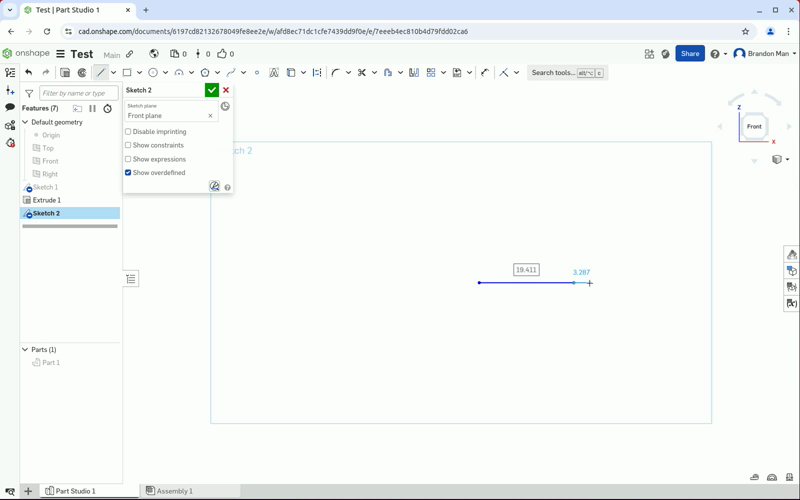
mouse_move(573, 245)
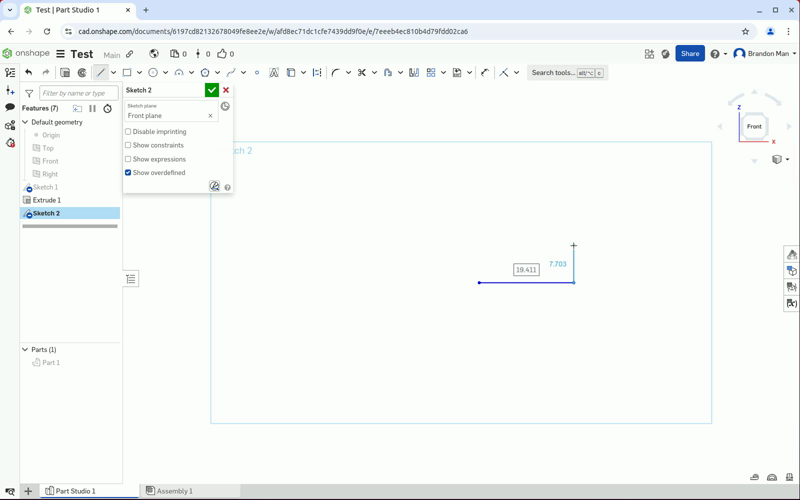
click(573, 245)
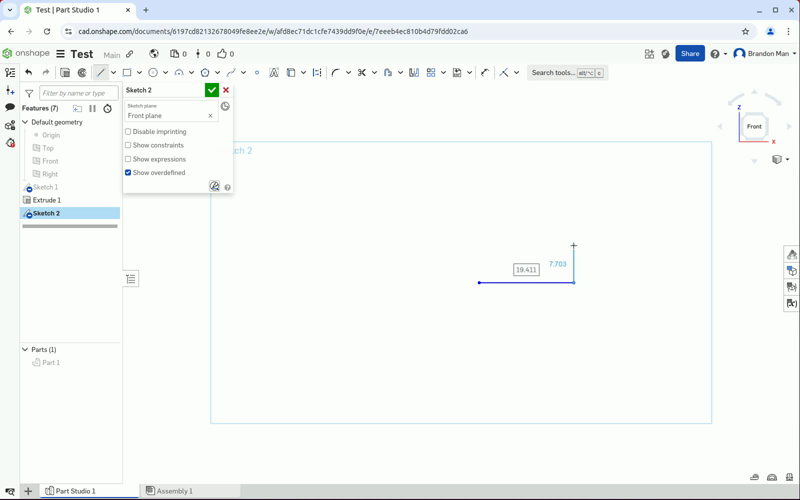
key_up(shift)
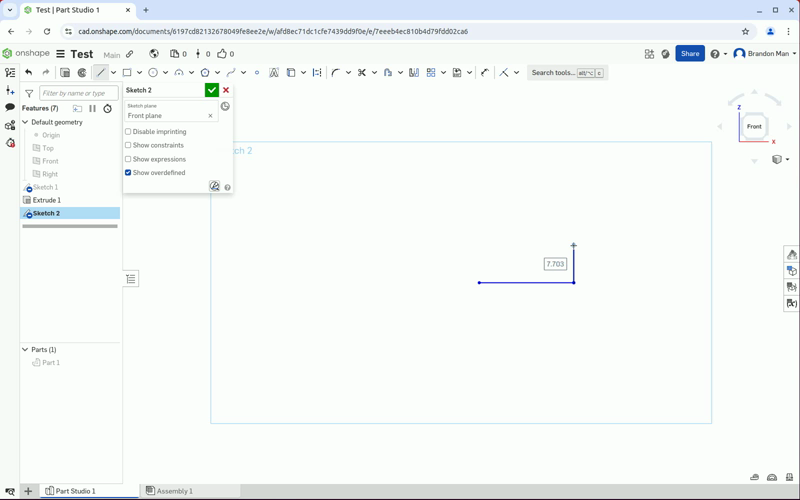
key_down(shift)
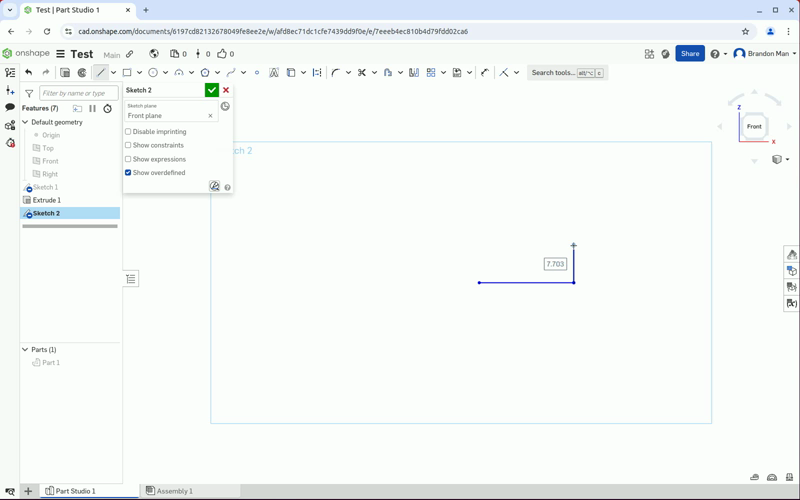
mouse_move(479, 245)
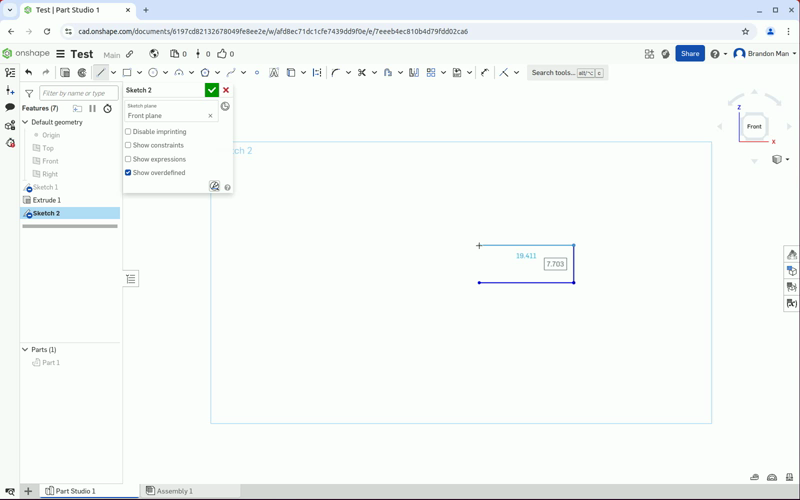
click(479, 245)
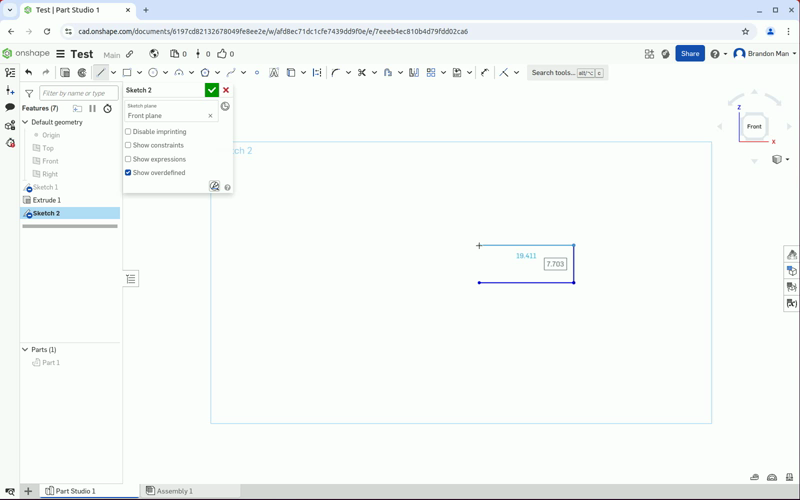
key_up(shift)
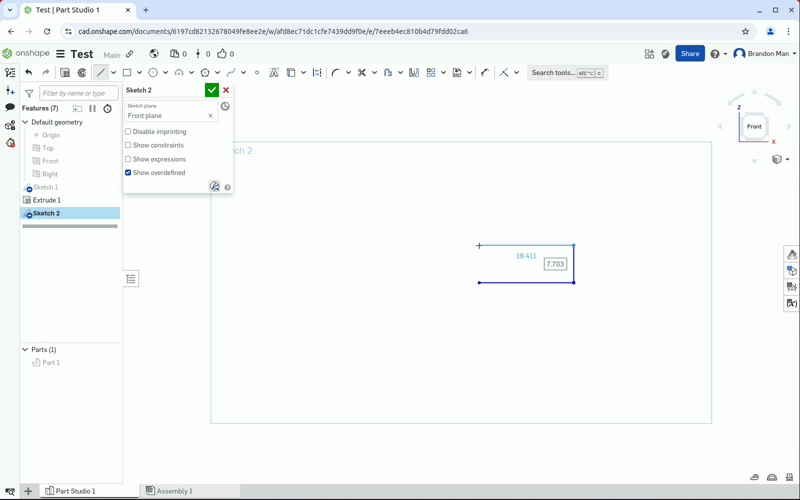
mouse_move(509, 245)
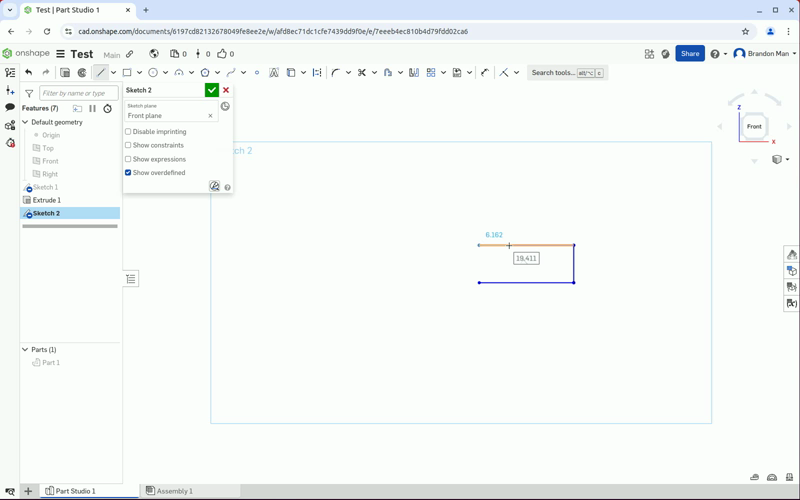
key_down(shift)
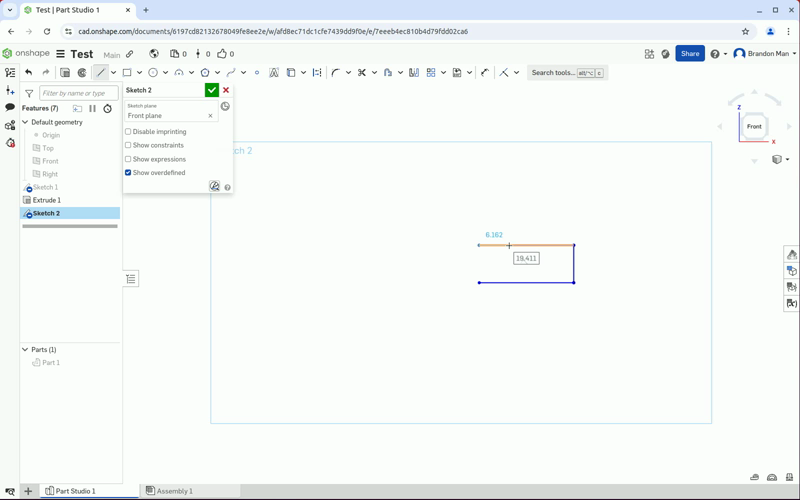
mouse_move(479, 282)
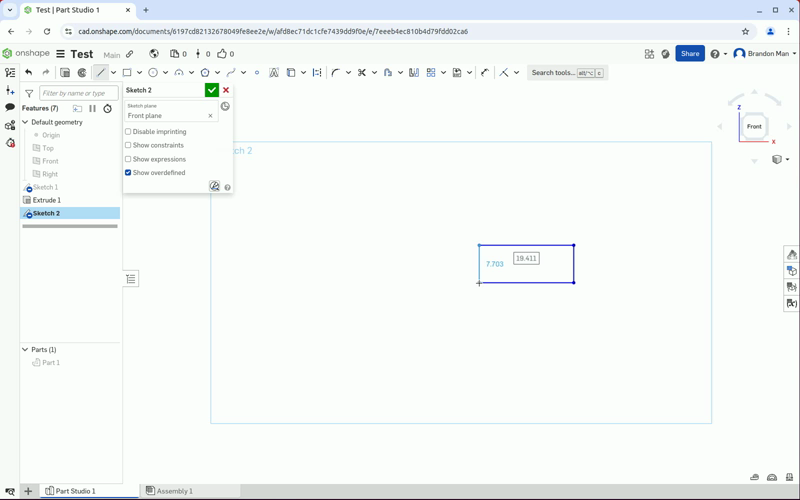
key_up(shift)
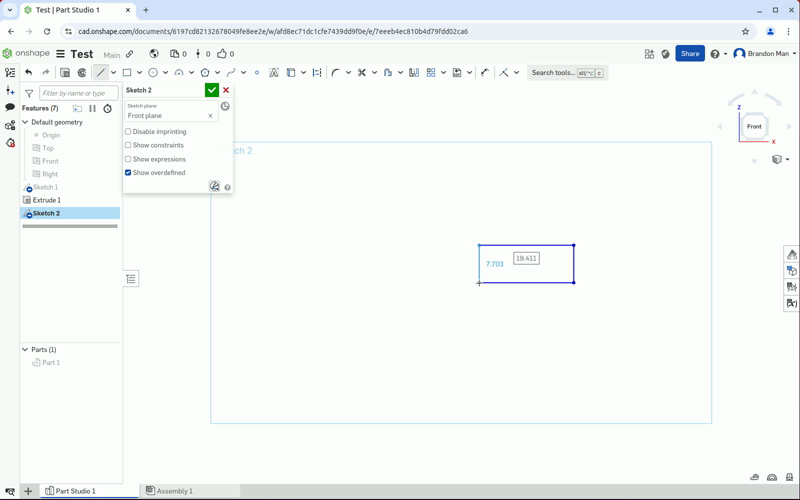
click(479, 282)
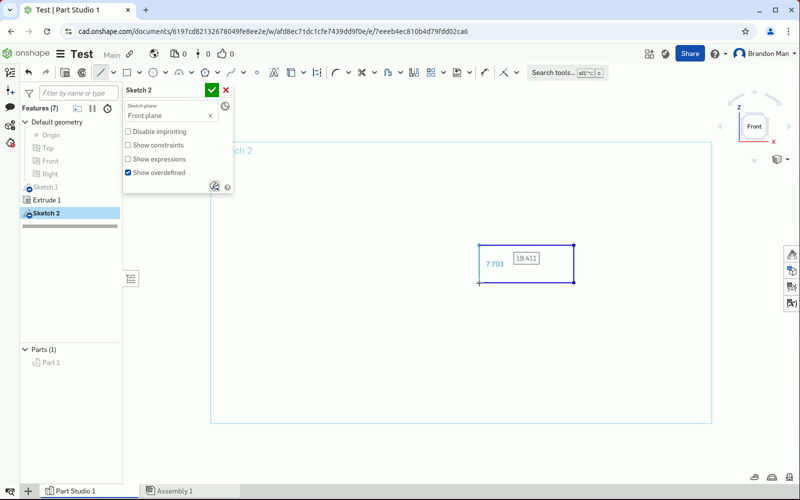
key(esc)
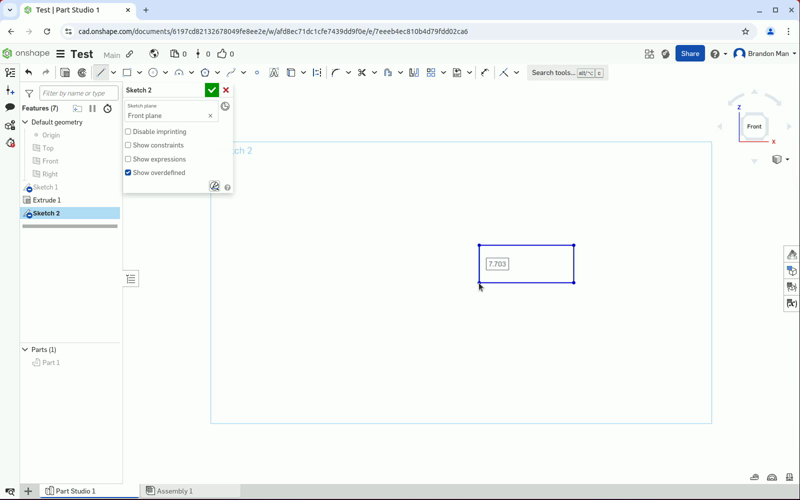
mouse_move(513, 265)
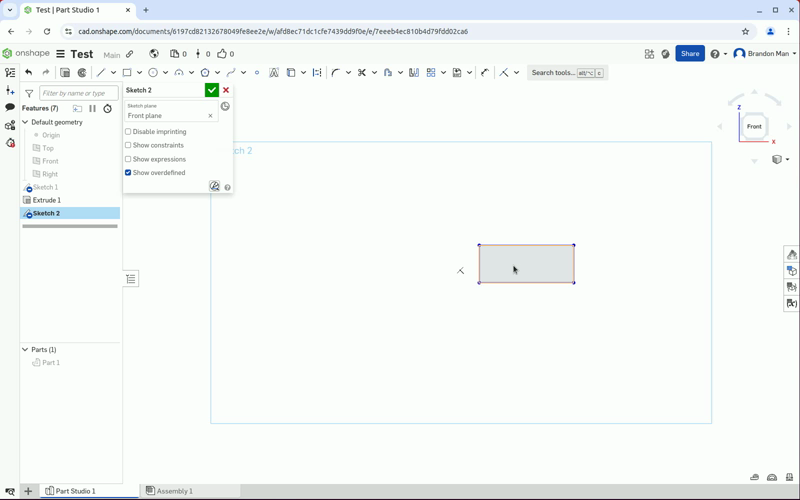
click(513, 265)
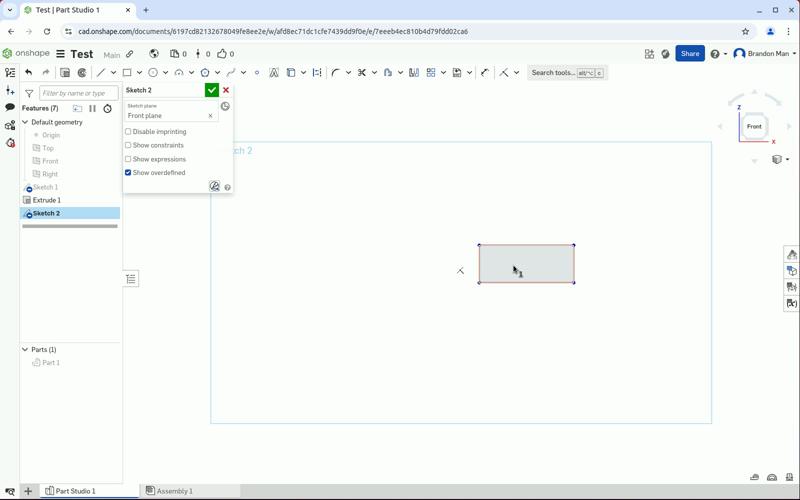
mouse_move(73, 352)
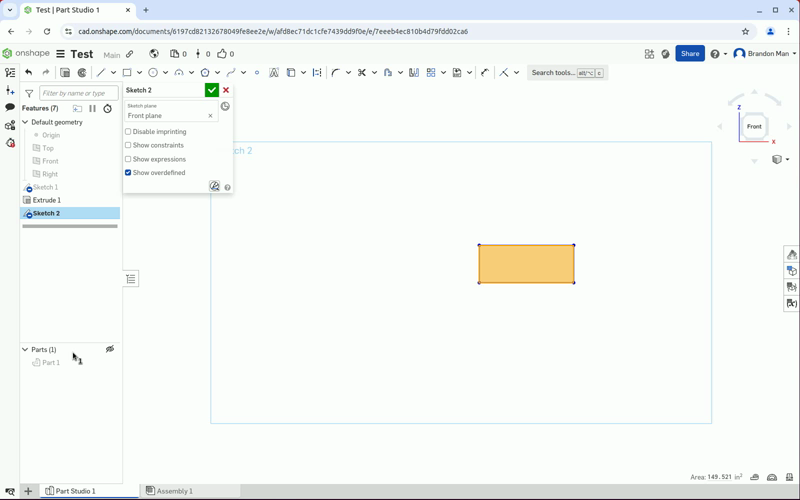
key(shift+y)
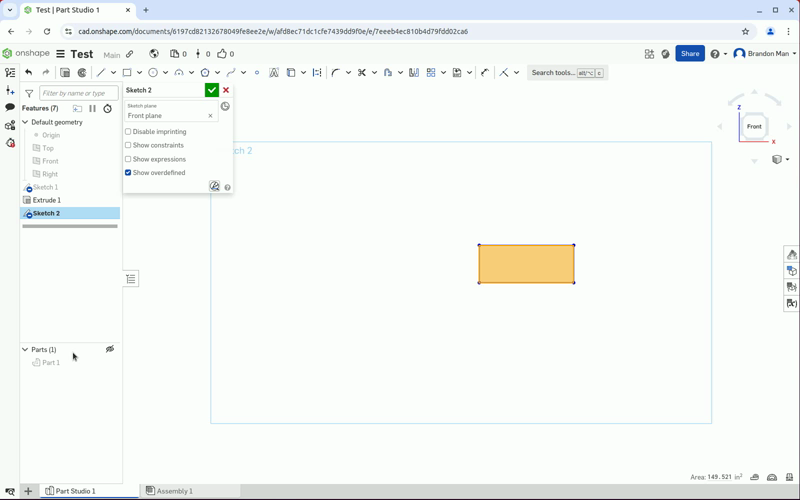
key(shift+e)
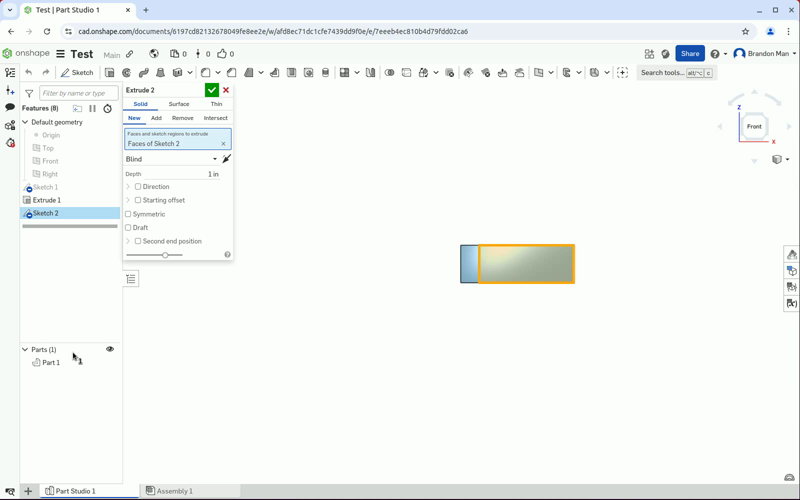
mouse_move(143, 106)
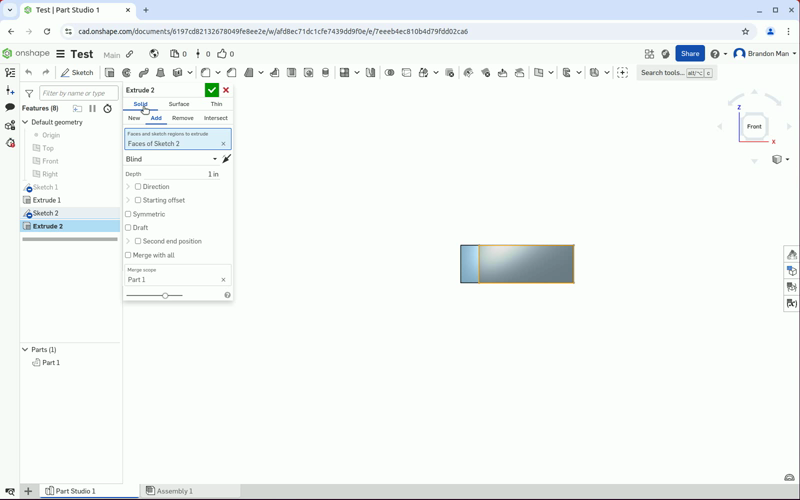
click(143, 106)
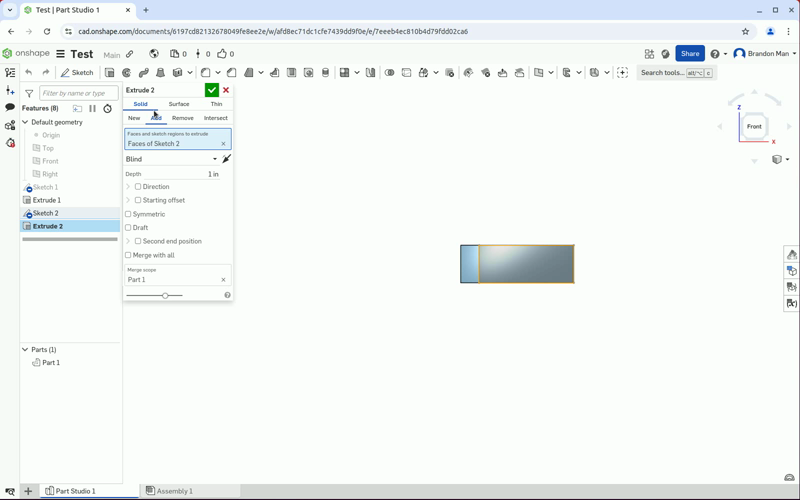
mouse_move(186, 120)
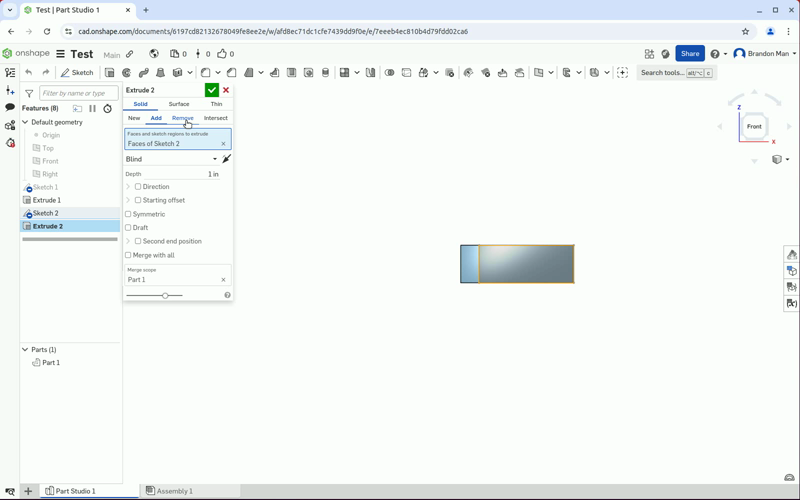
click(186, 120)
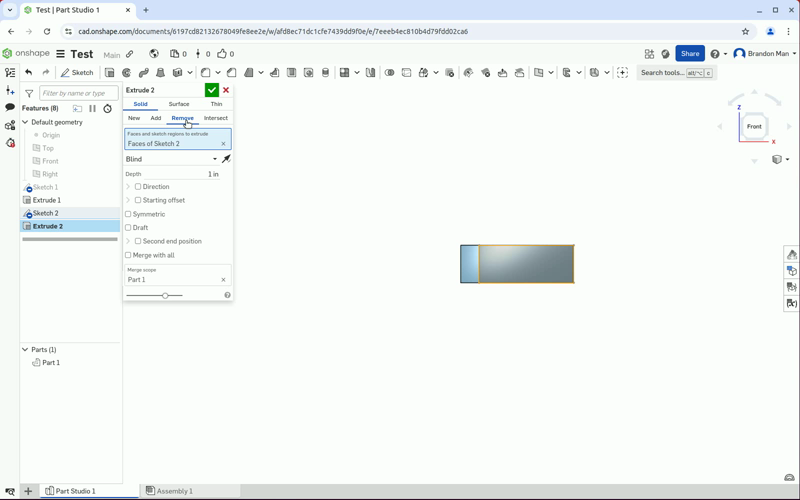
key(tab, 4)
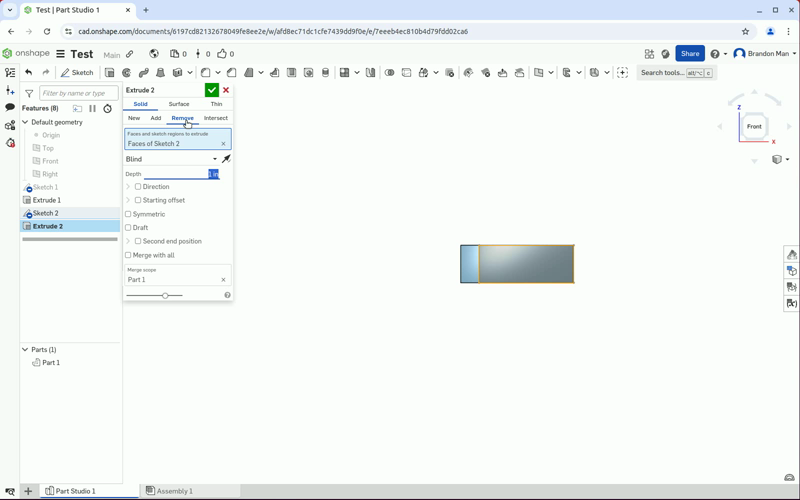
text(7.703)
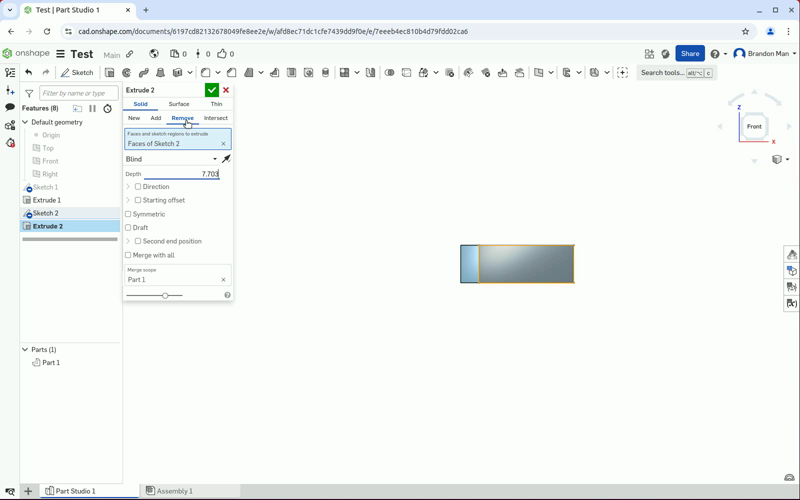
key(tab, 6)
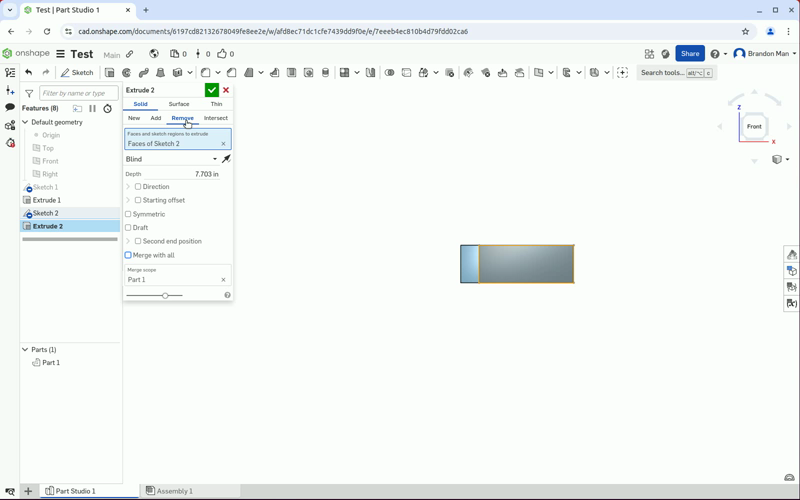
key(space)
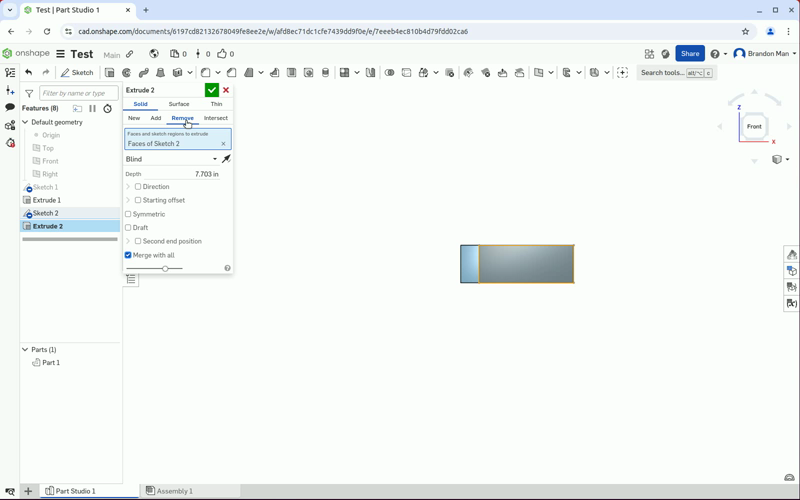
key(enter)
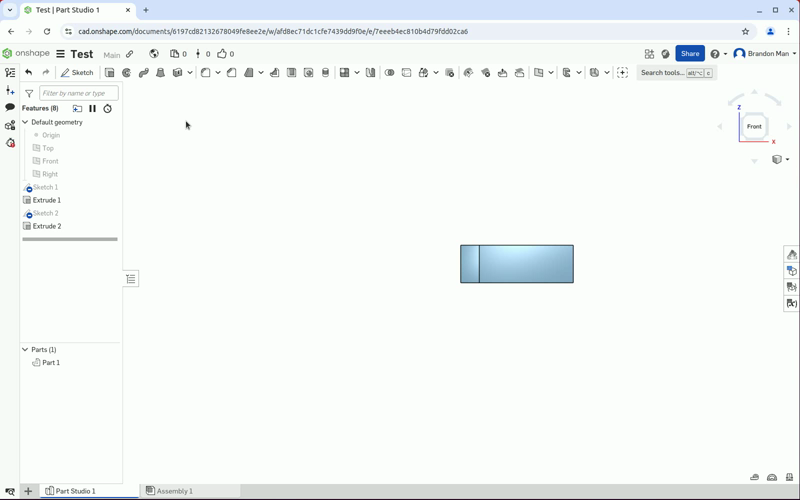
key(shift+h)
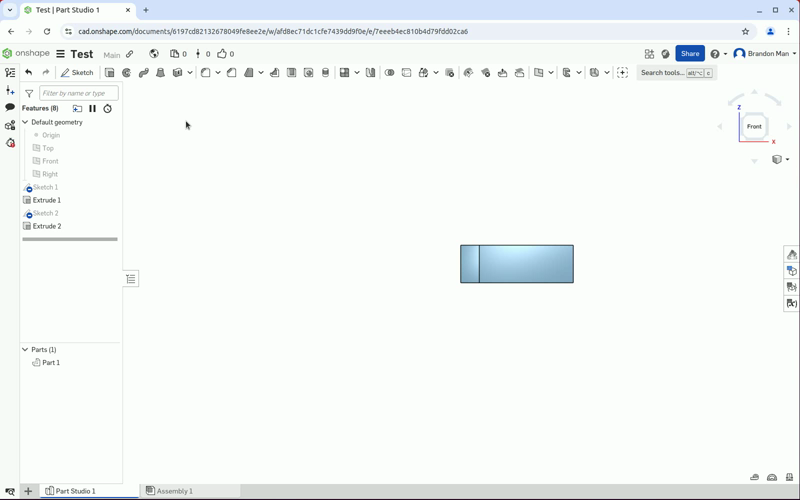
key(shift+h)
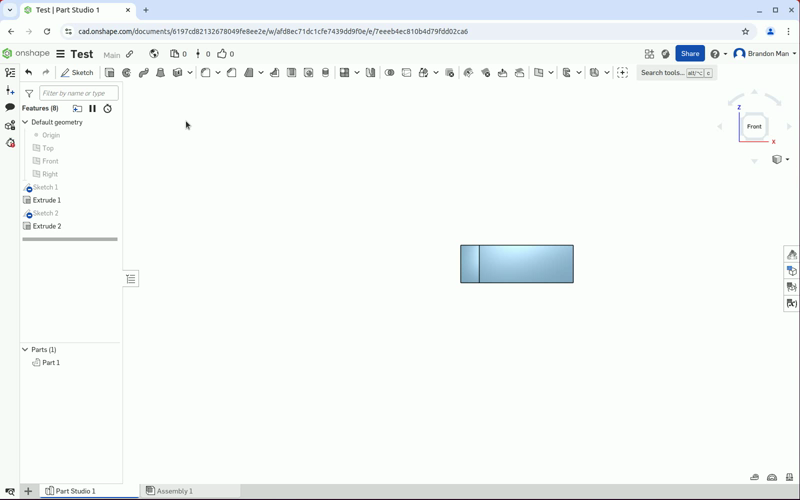
mouse_move(73, 189)
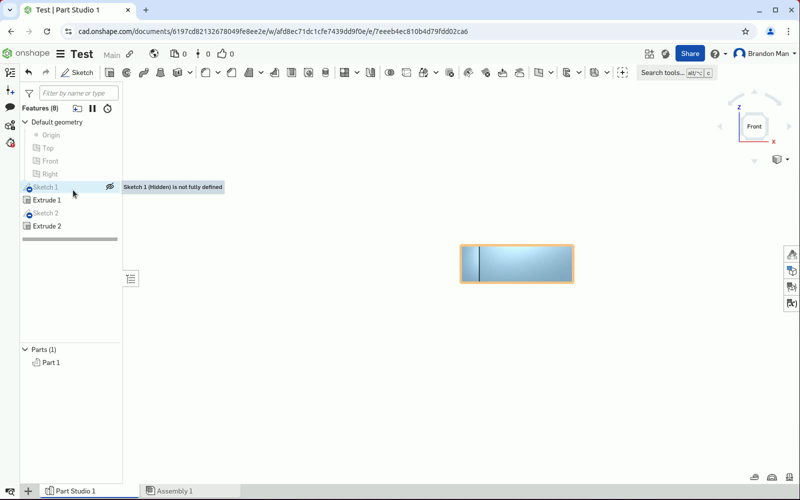
click(73, 189)
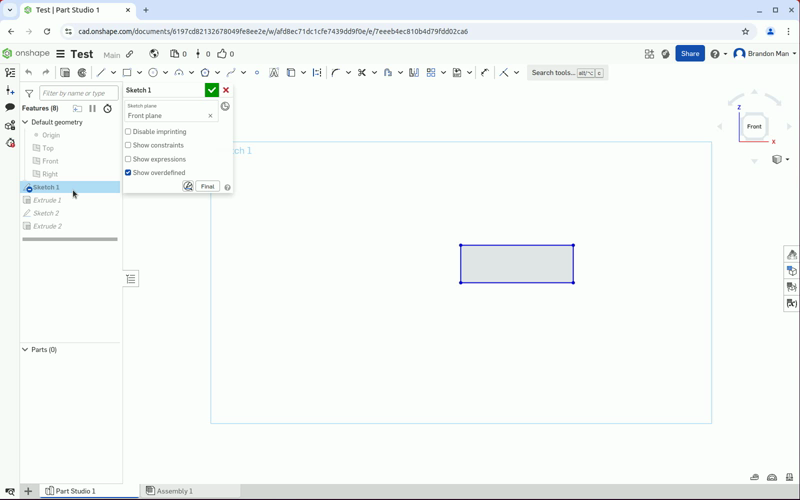
mouse_move(229, 92)
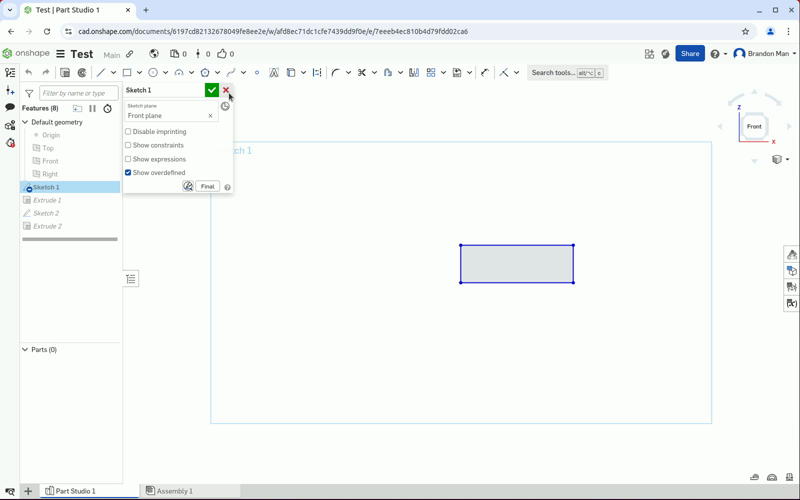
click(229, 92)
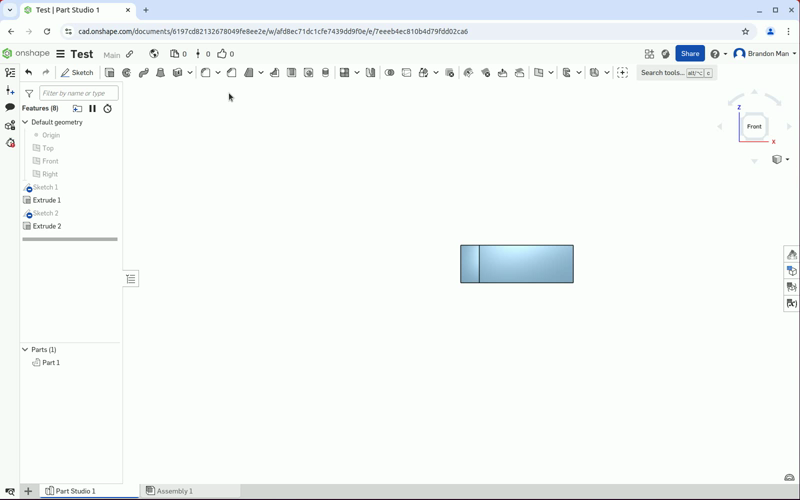
mouse_move(541, 75)
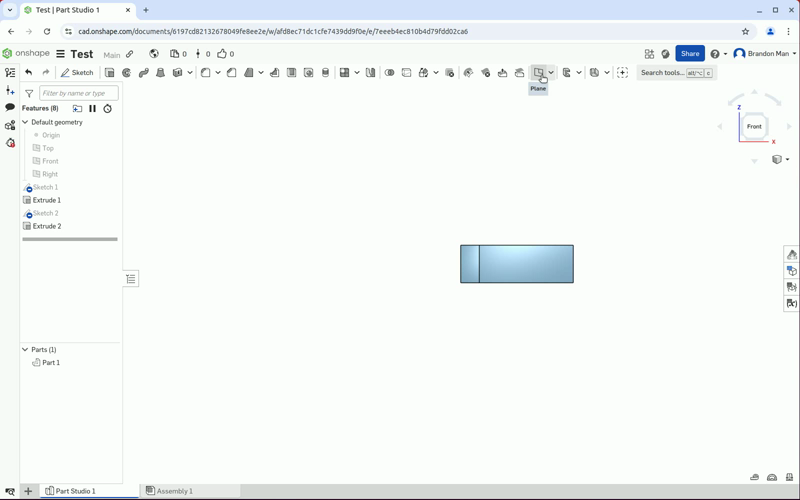
click(541, 75)
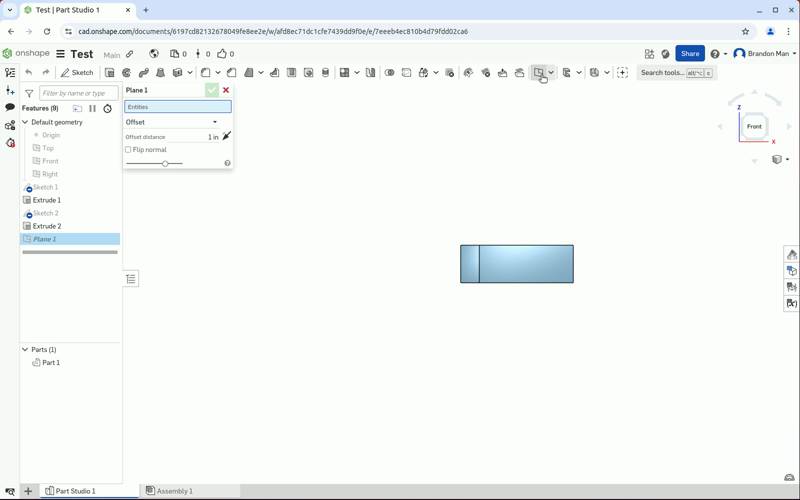
mouse_move(73, 163)
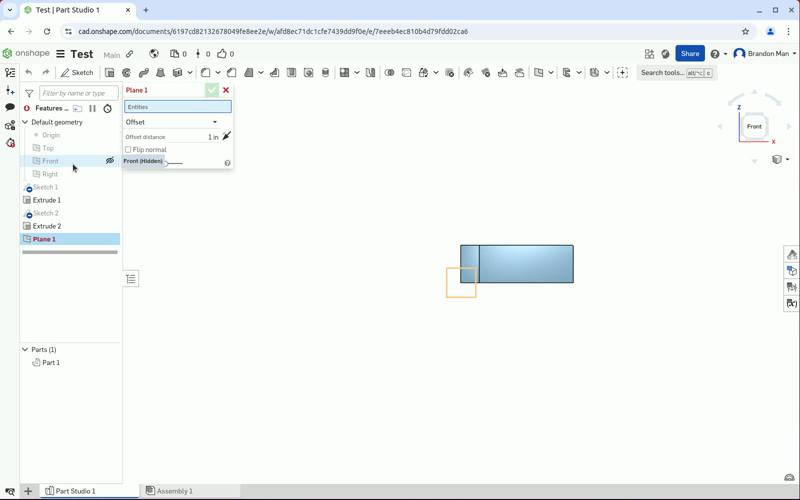
click(73, 163)
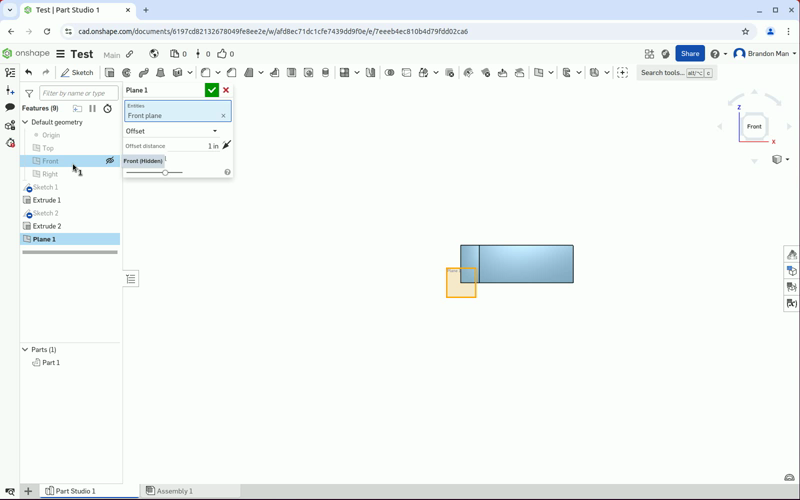
key(tab, 2)
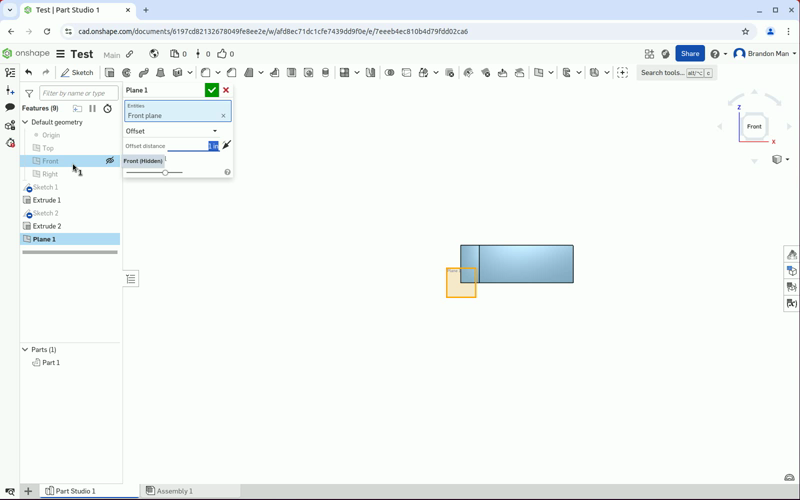
text(7.703)
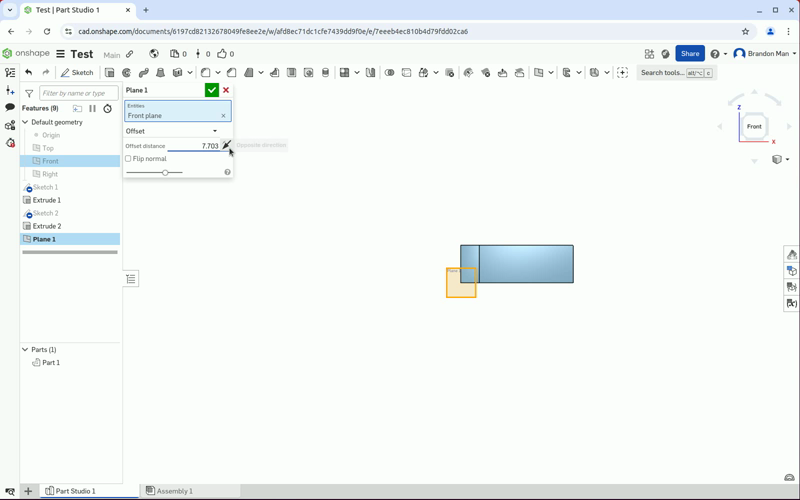
mouse_move(229, 147)
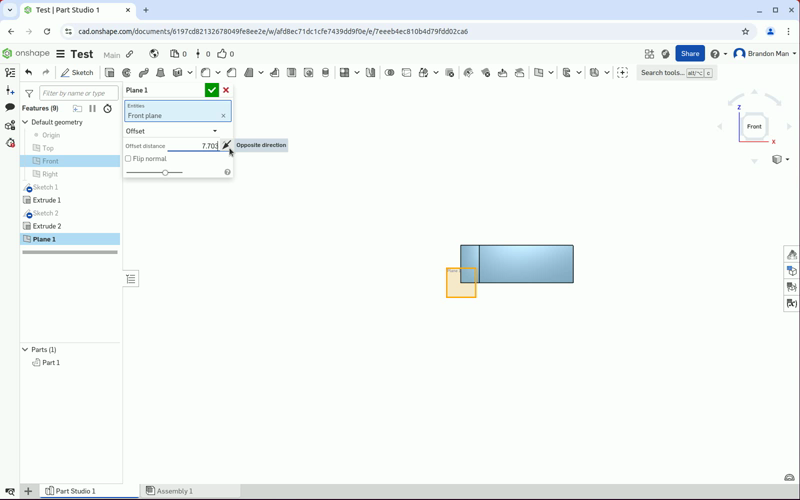
click(229, 147)
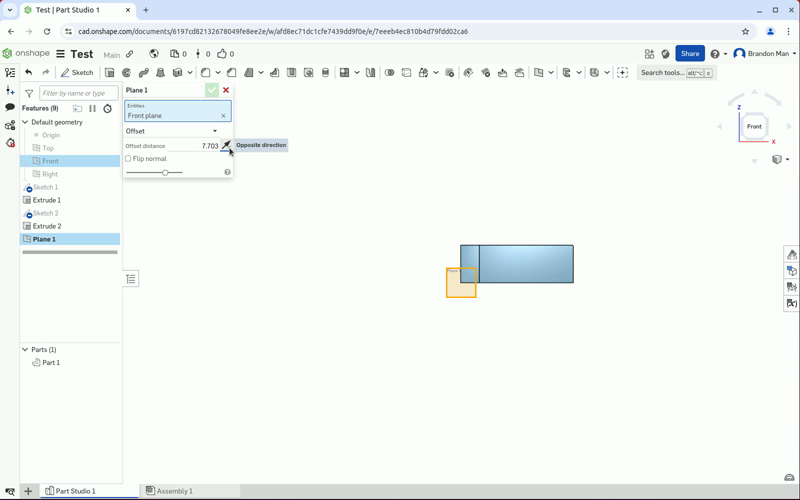
key(enter, 2)
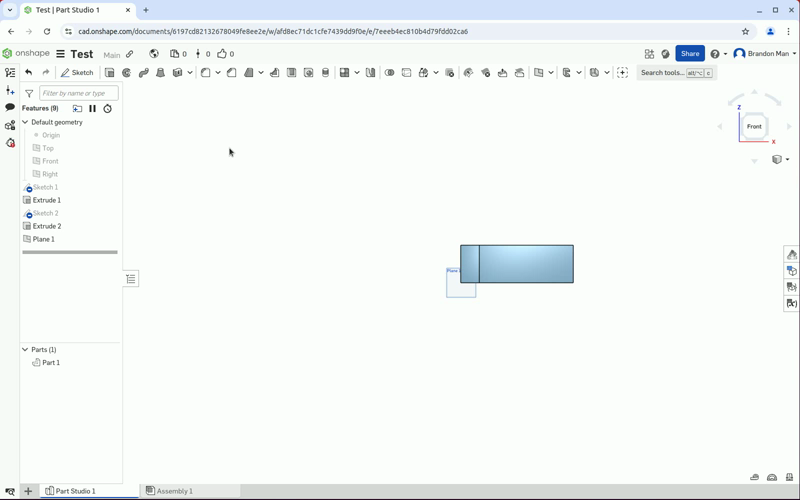
key(shift+s)
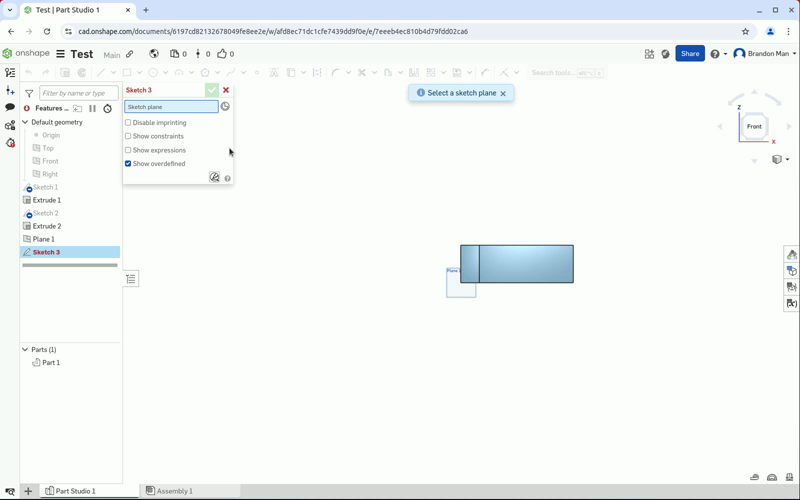
mouse_move(73, 241)
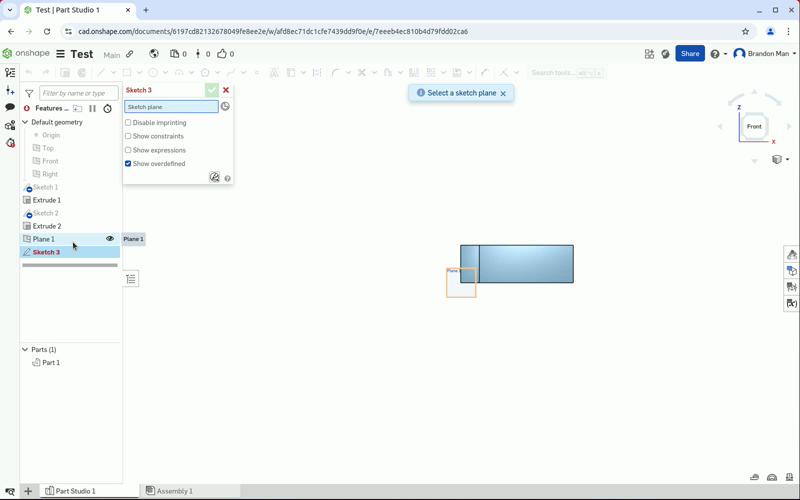
click(73, 241)
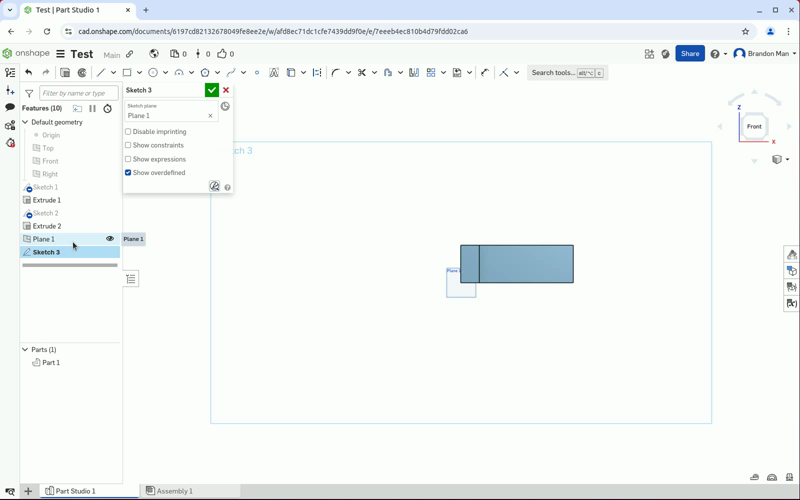
mouse_move(73, 352)
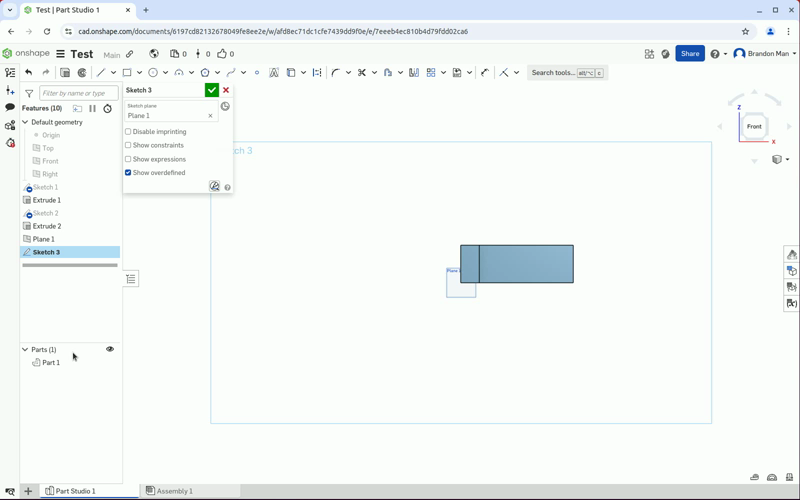
key(y)
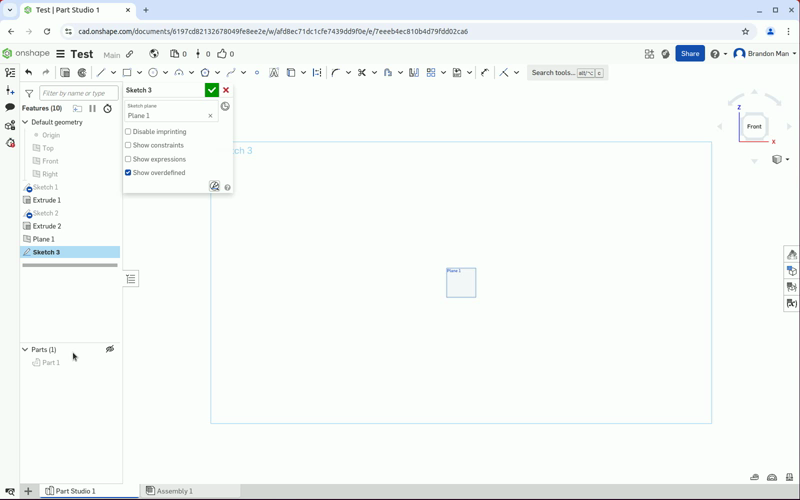
key(l)
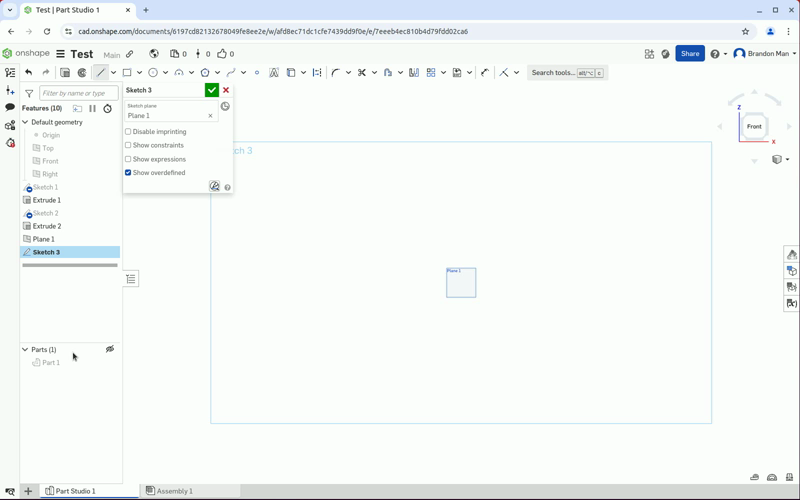
key_down(shift)
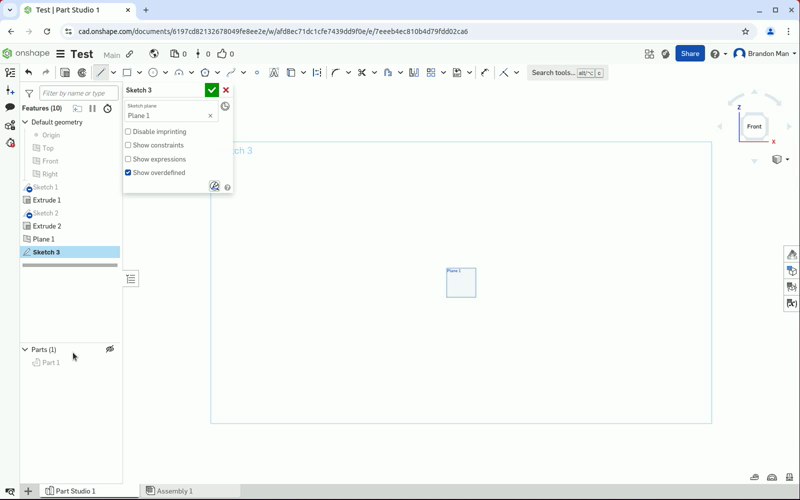
mouse_move(479, 282)
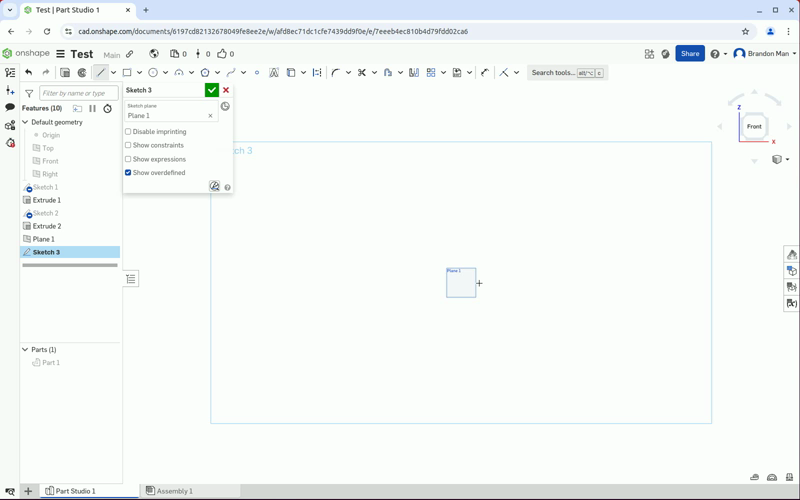
click(479, 282)
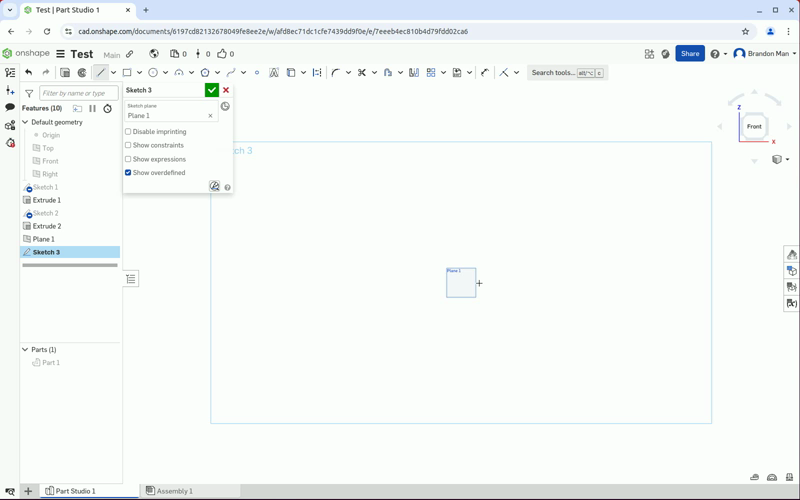
key_up(shift)
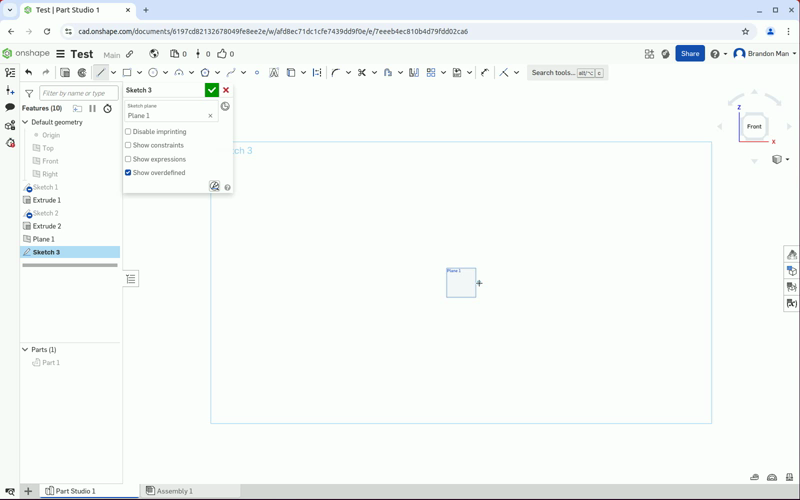
key_down(shift)
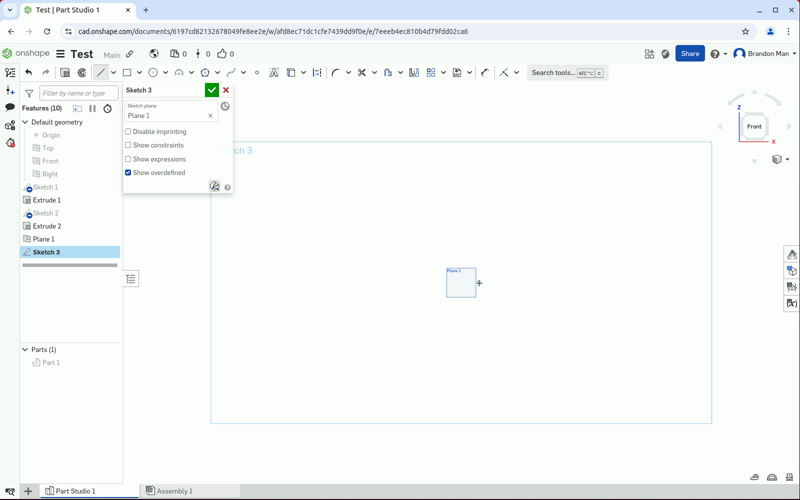
mouse_move(509, 282)
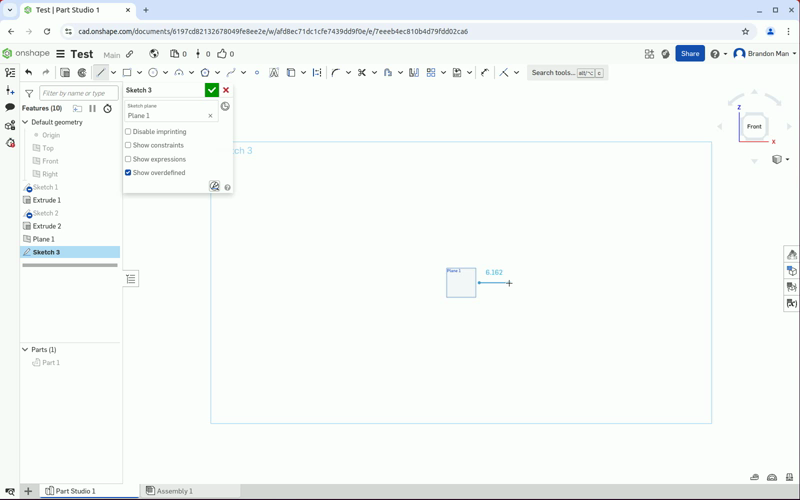
mouse_move(517, 282)
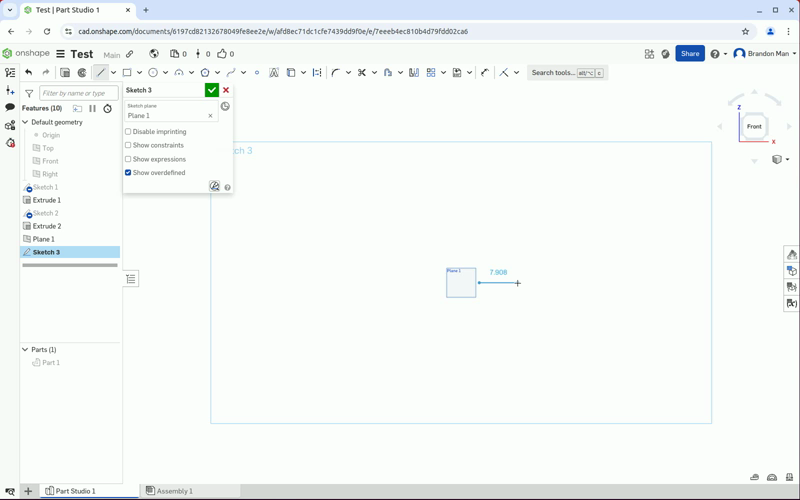
click(517, 282)
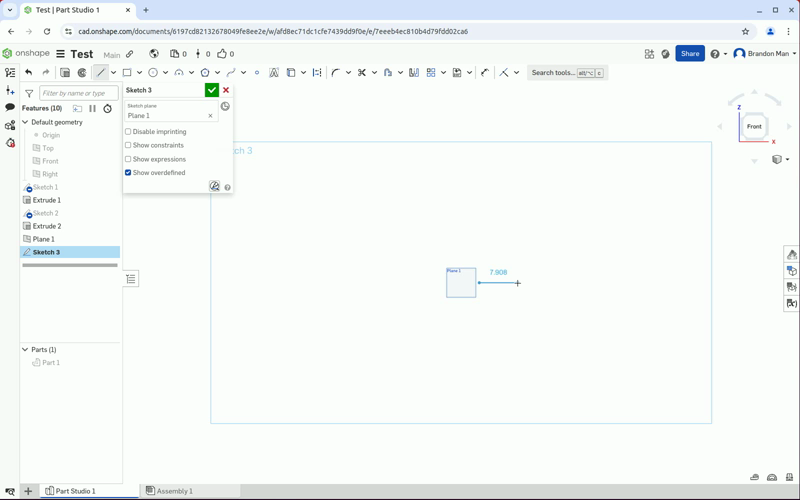
key_up(shift)
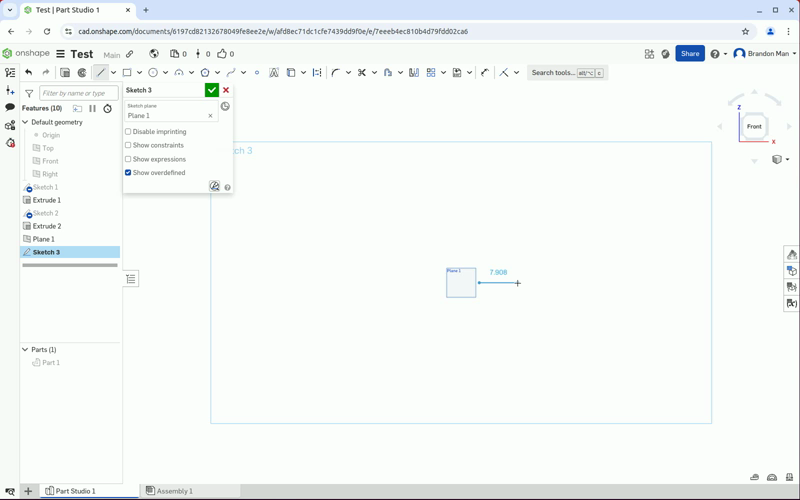
key_down(shift)
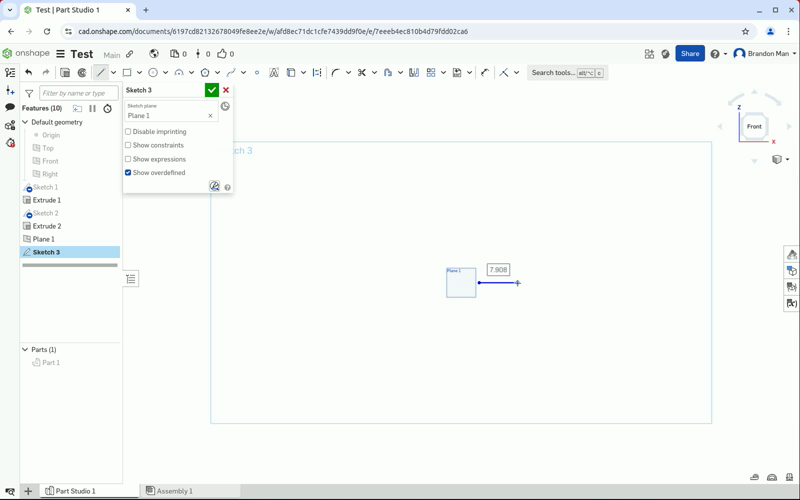
mouse_move(547, 282)
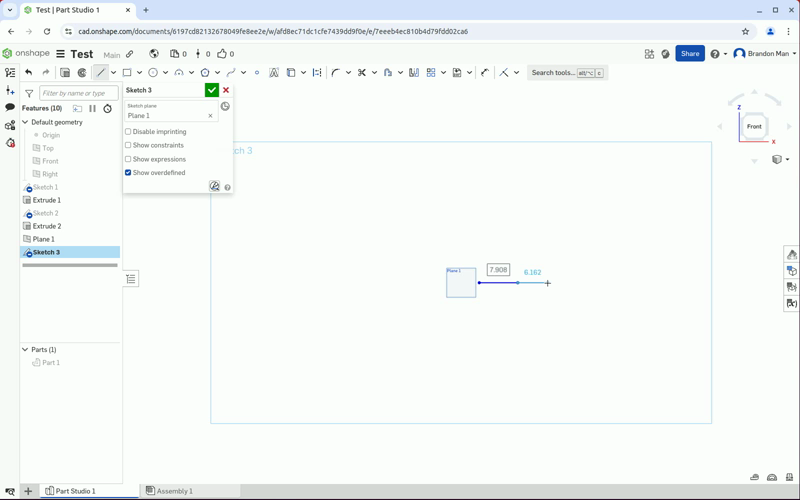
mouse_move(517, 263)
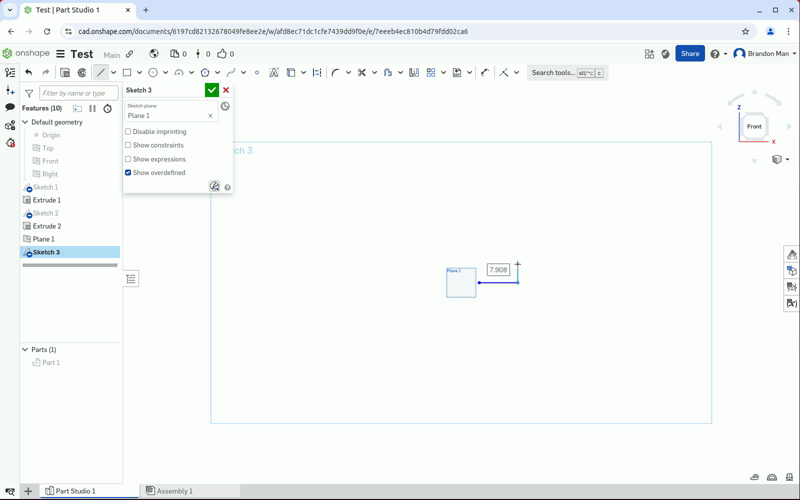
click(517, 263)
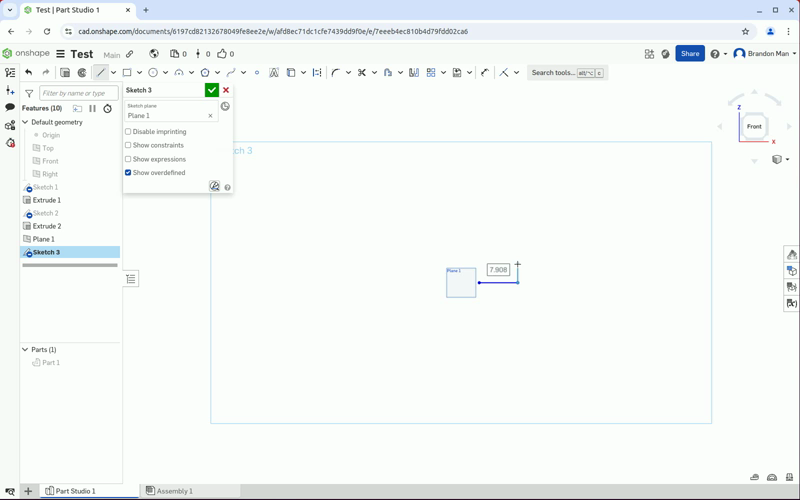
key_up(shift)
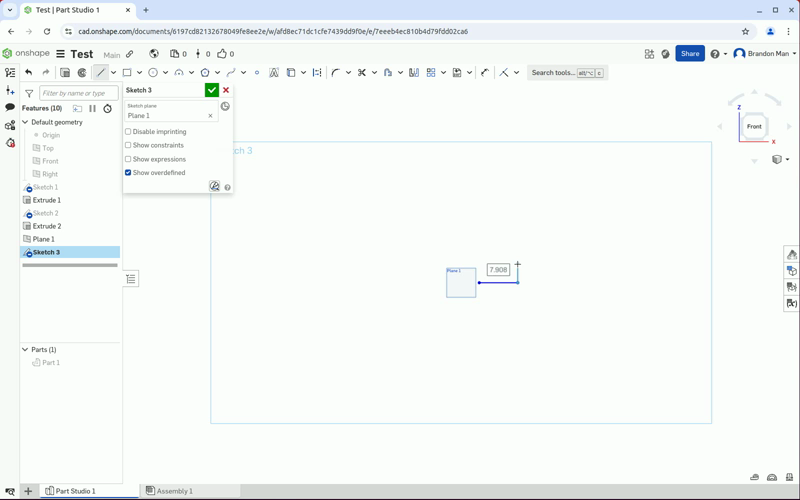
key_down(shift)
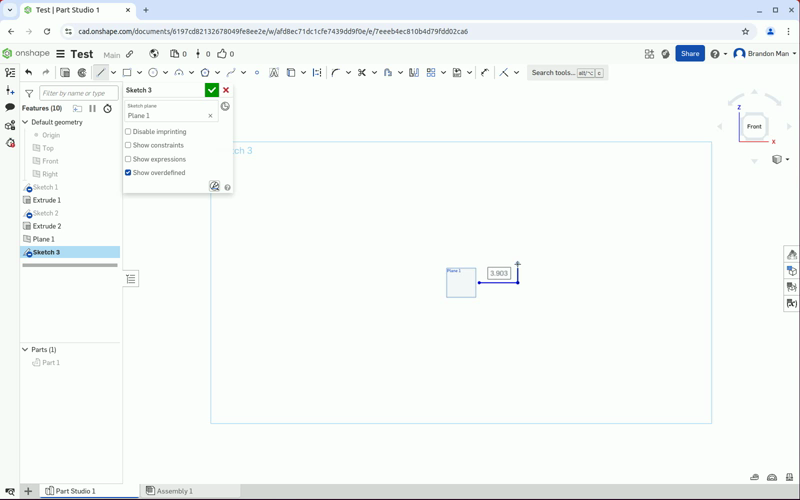
mouse_move(547, 263)
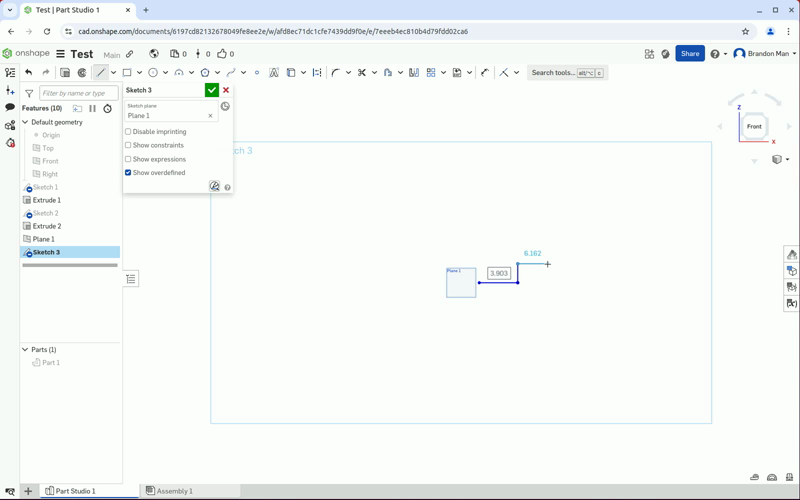
mouse_move(479, 263)
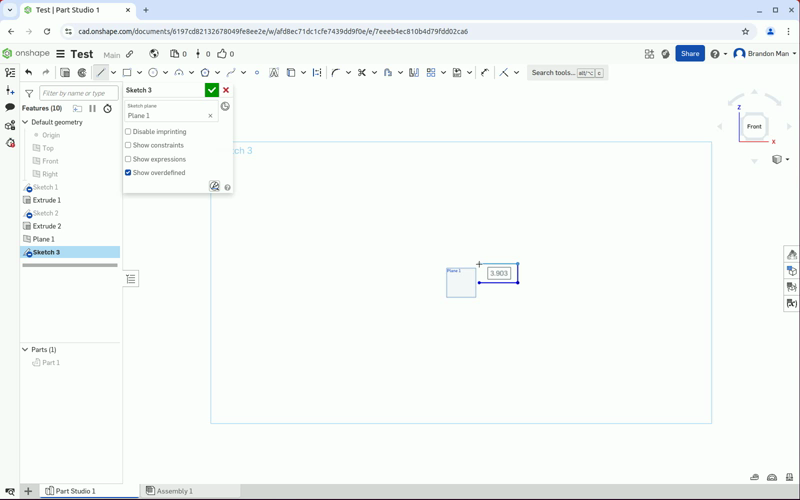
click(479, 263)
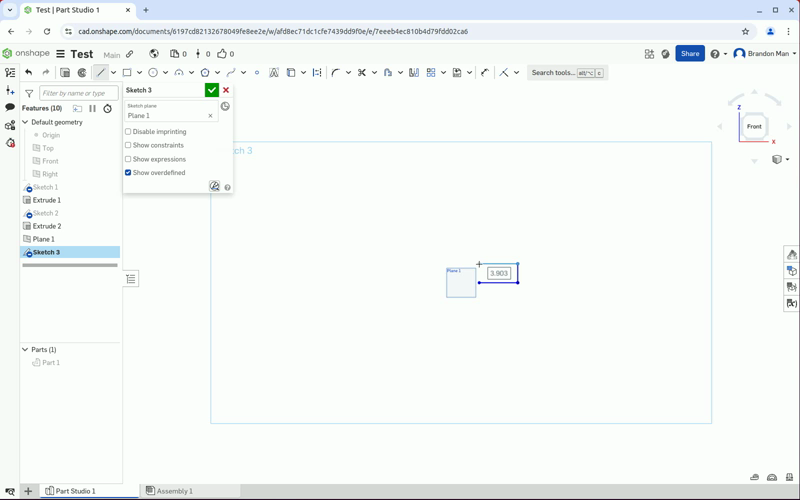
key_up(shift)
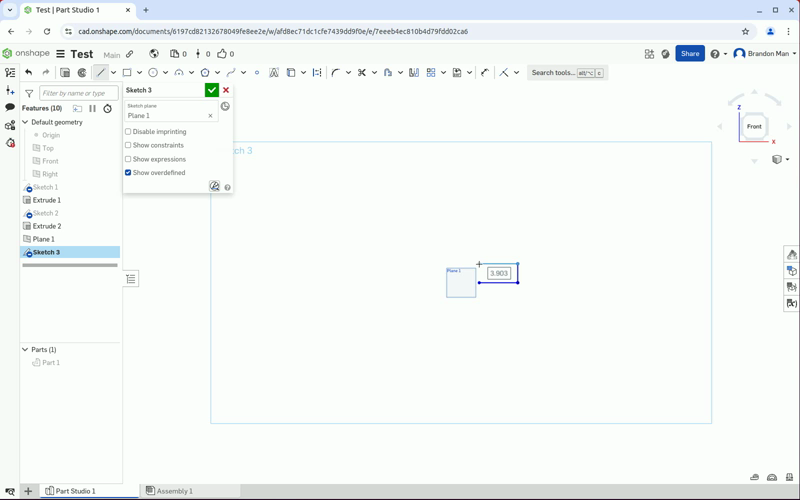
mouse_move(509, 263)
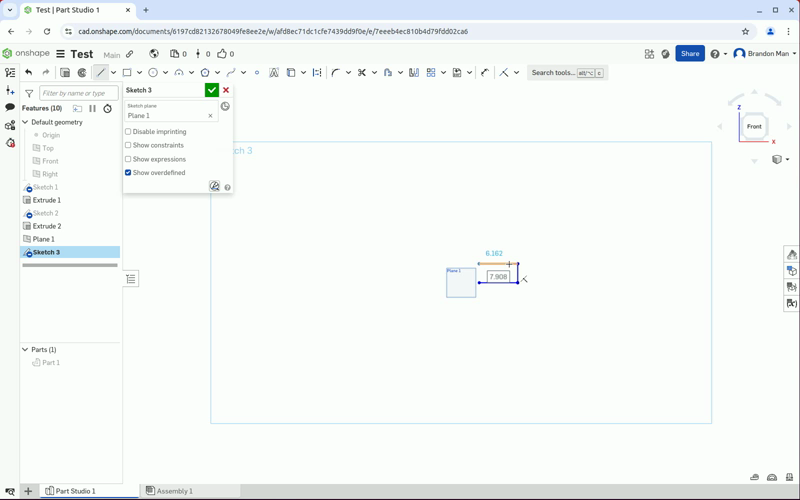
key_down(shift)
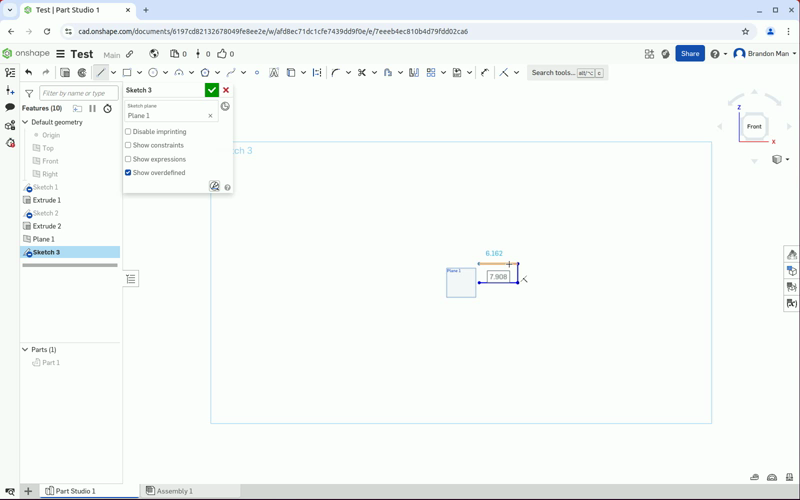
mouse_move(479, 282)
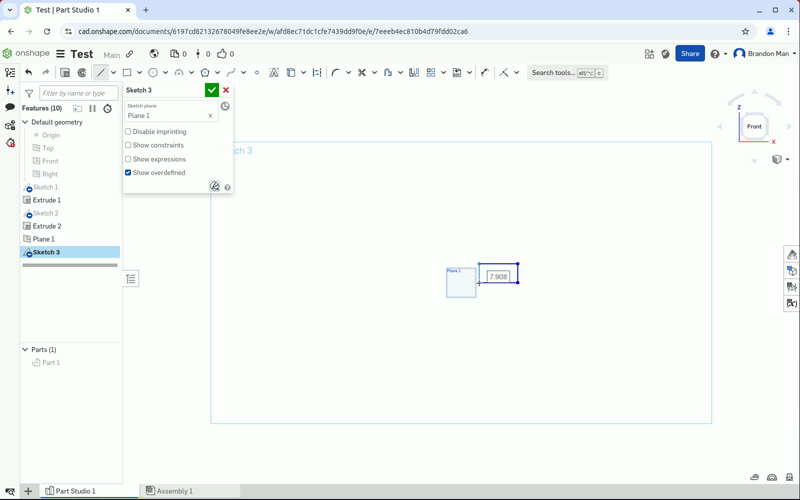
key_up(shift)
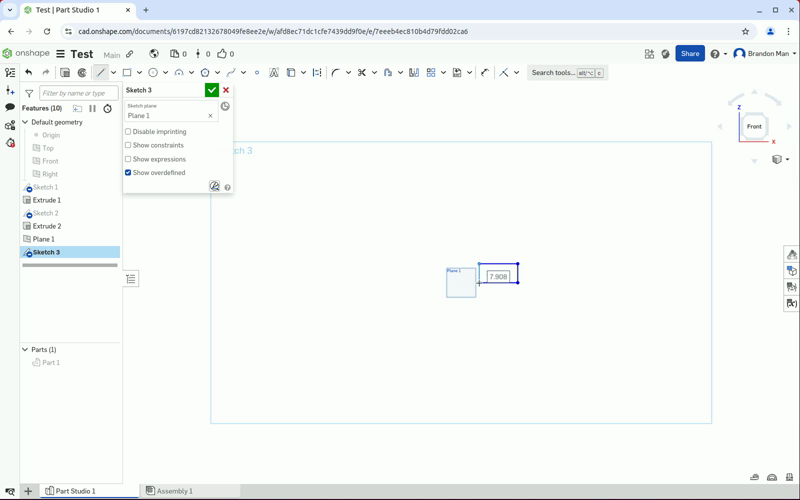
click(479, 282)
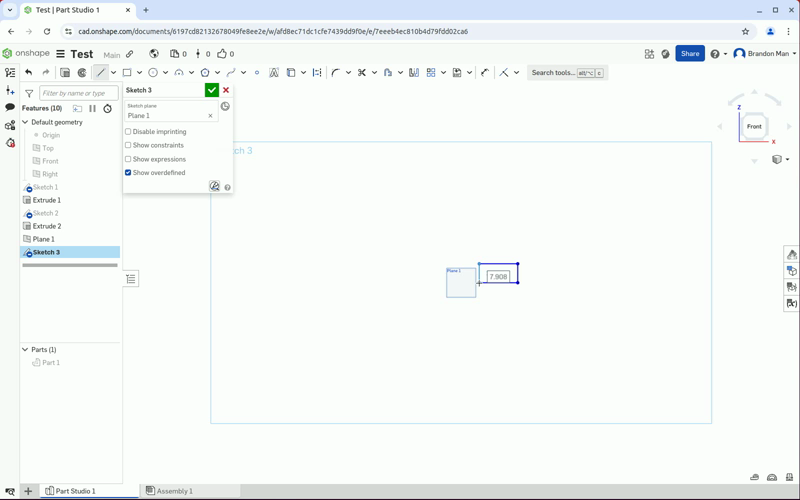
key(esc)
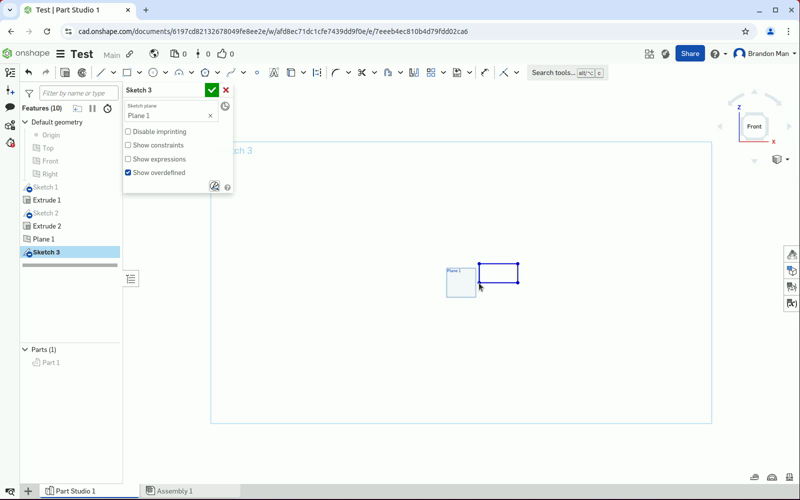
mouse_move(494, 267)
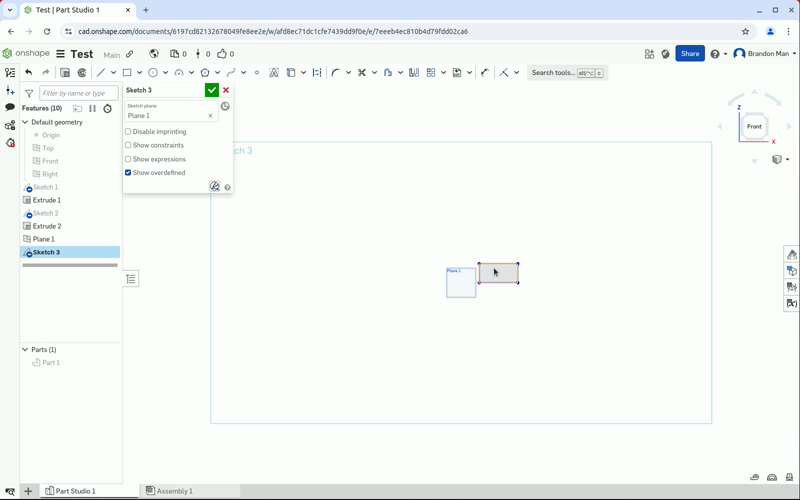
scroll(6)
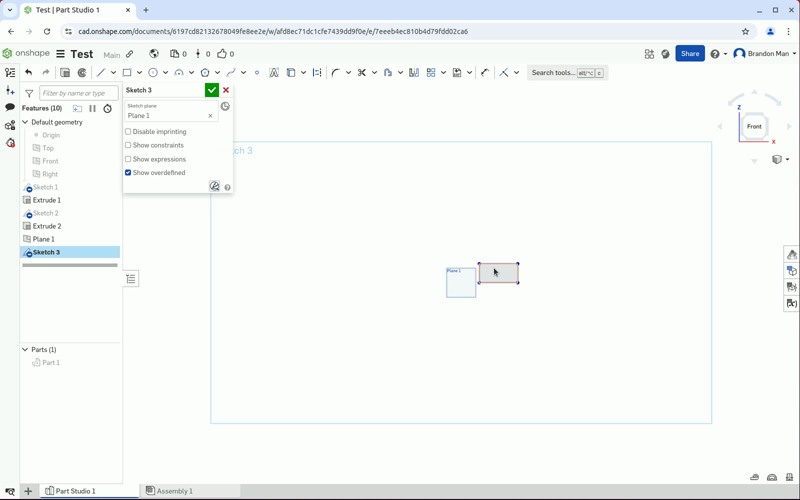
scroll(6)
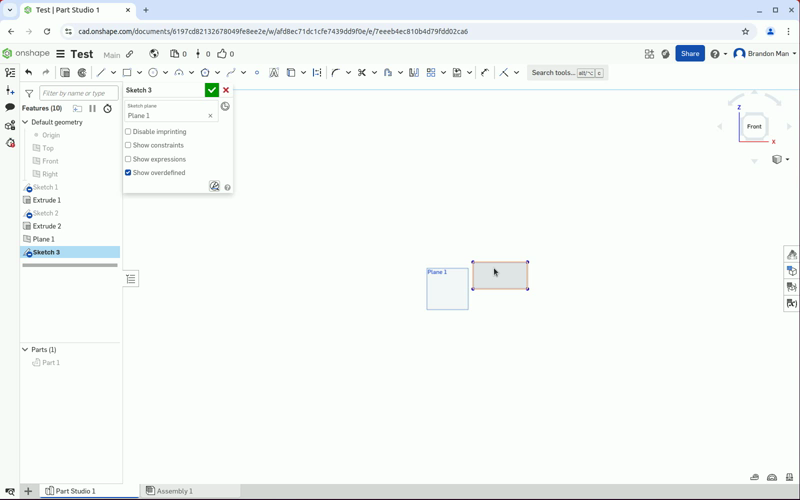
scroll(6)
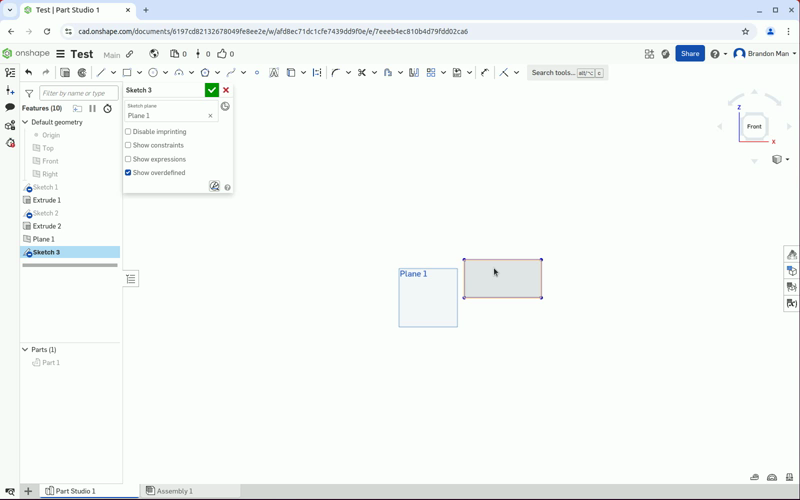
scroll(6)
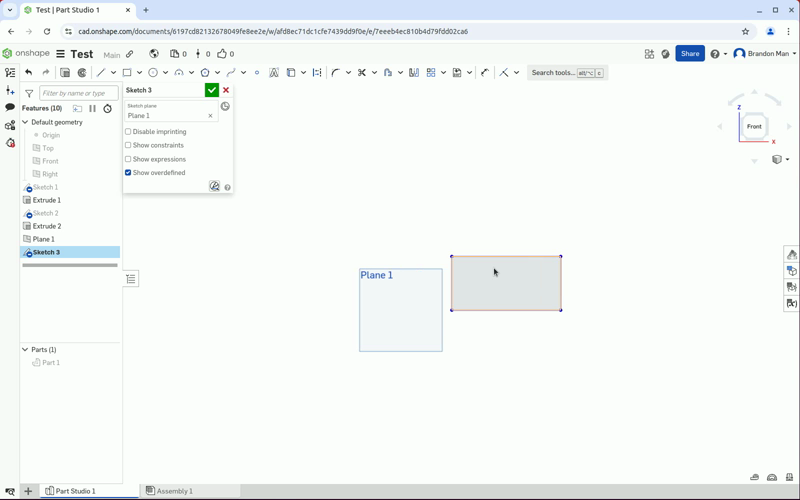
scroll(6)
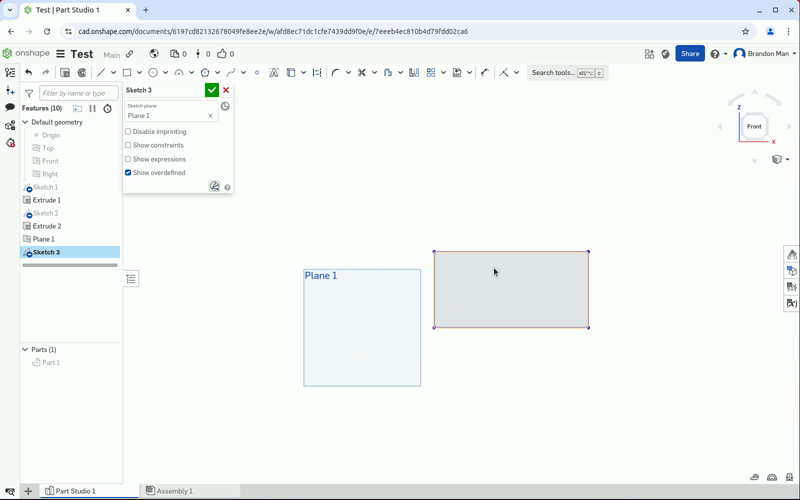
scroll(6)
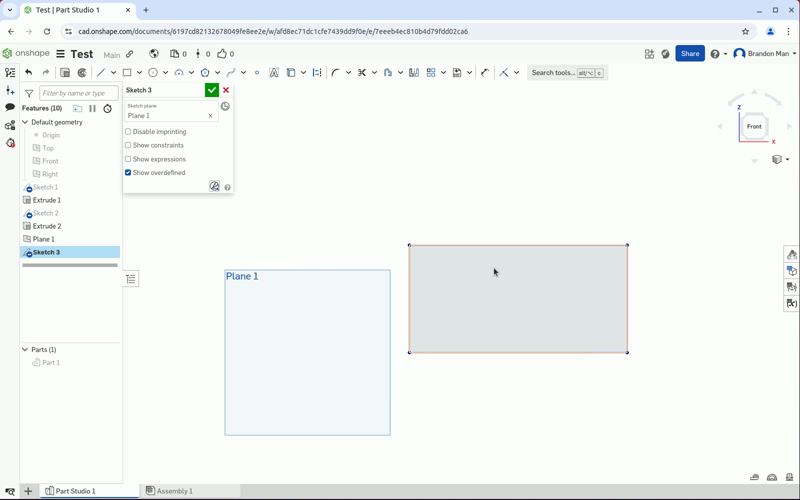
scroll(6)
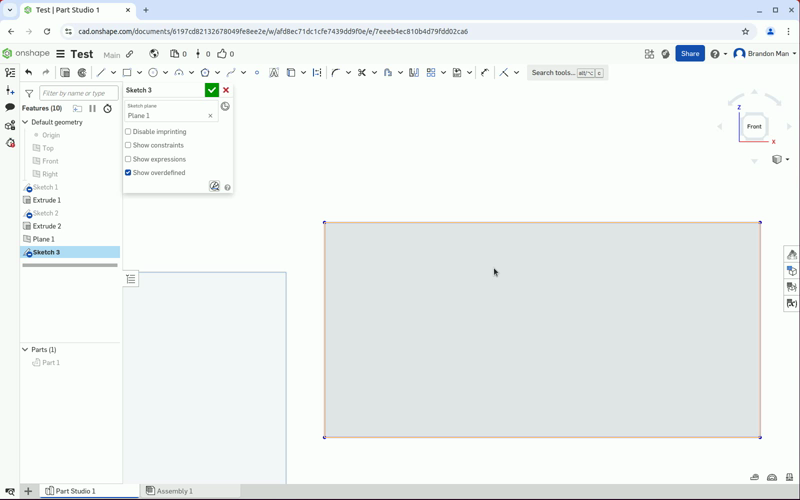
click(494, 267)
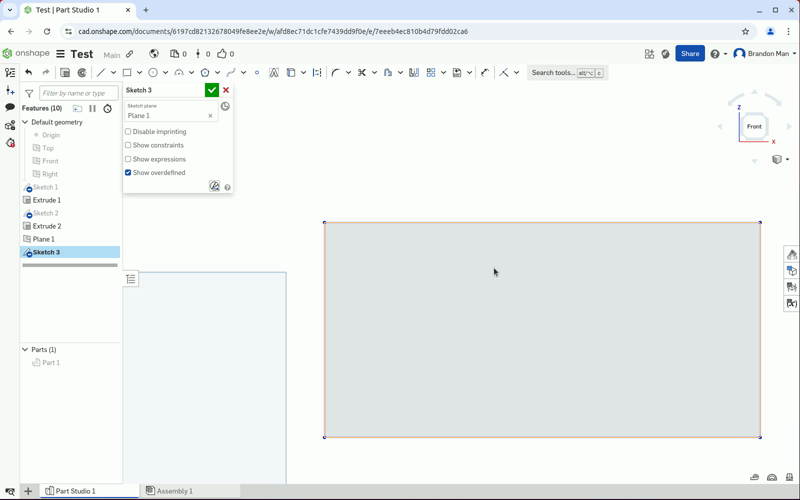
scroll(-6)
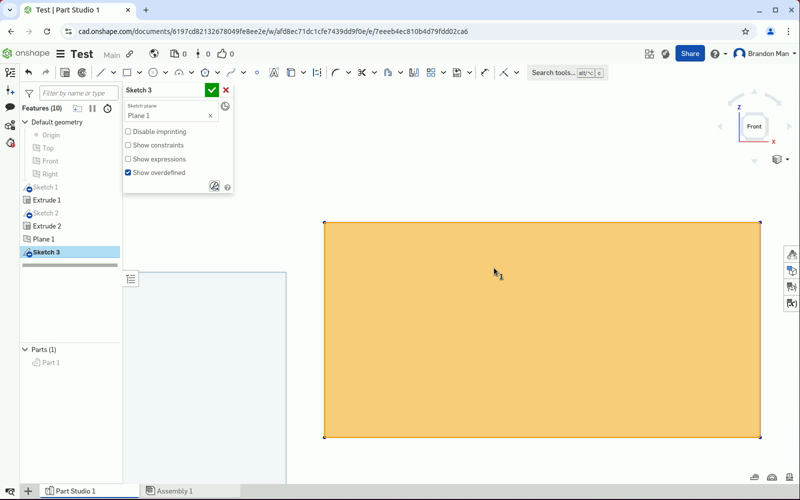
scroll(-6)
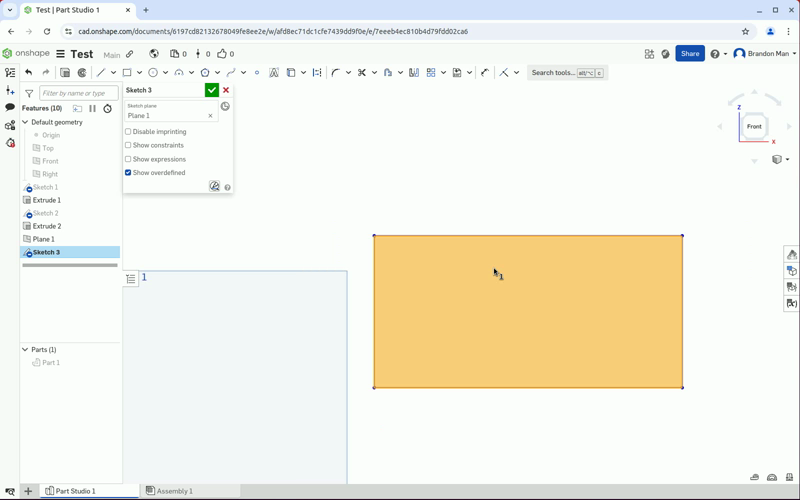
scroll(-6)
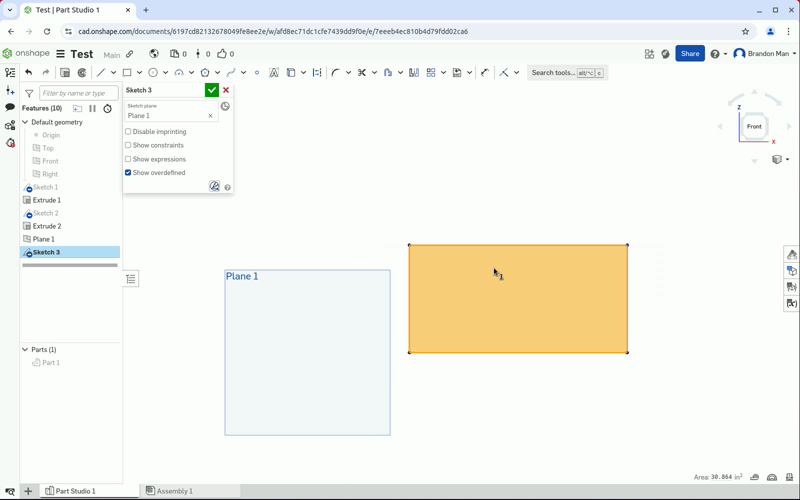
scroll(-6)
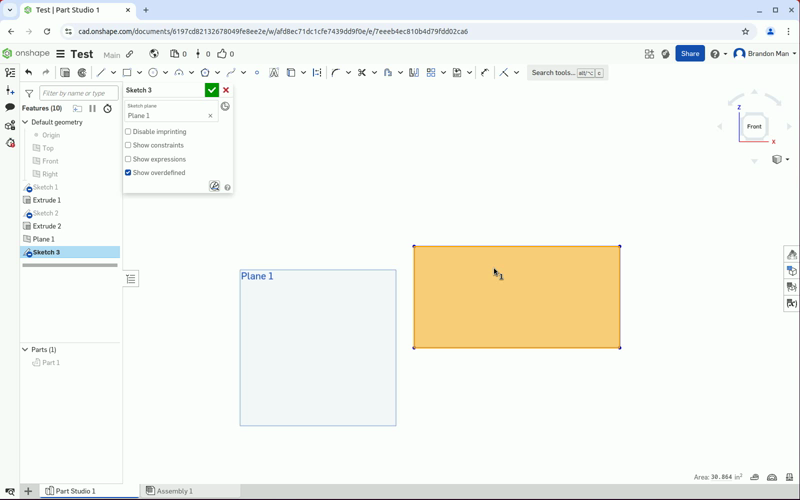
scroll(-6)
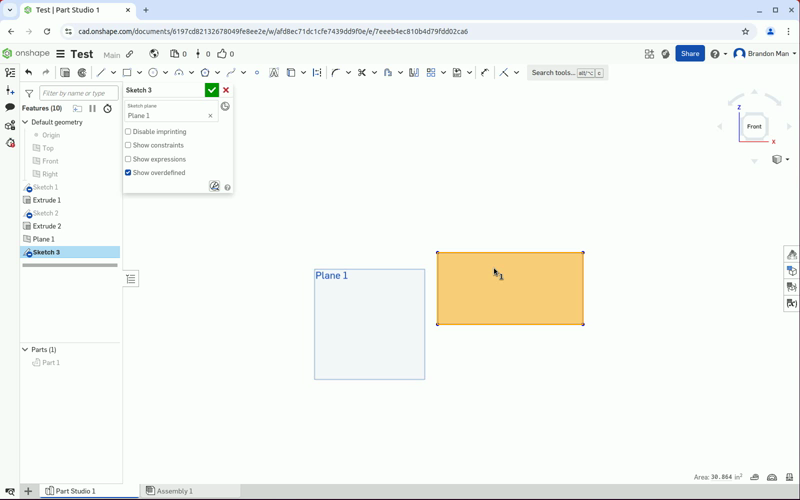
scroll(-6)
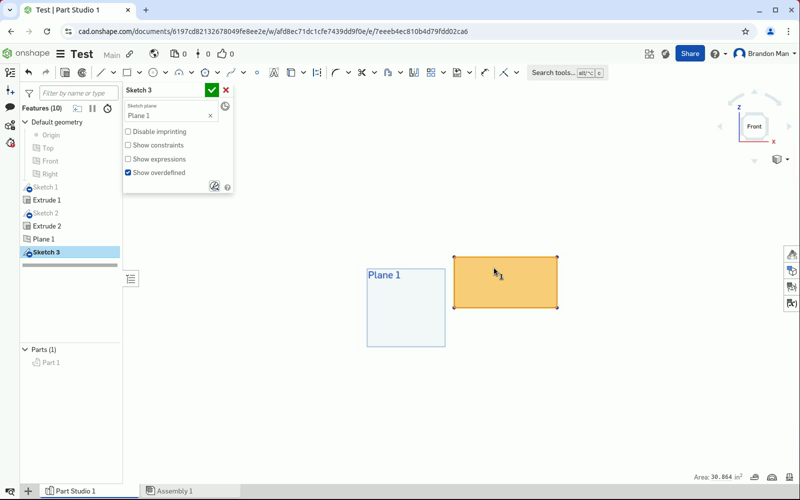
scroll(-6)
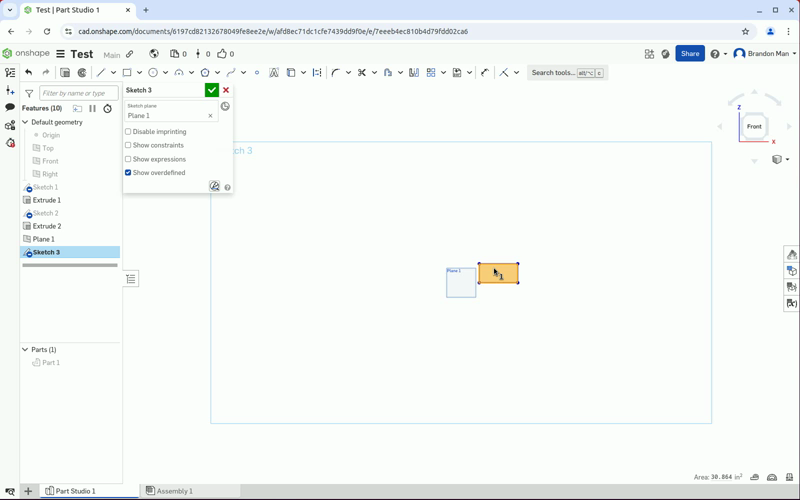
mouse_move(73, 352)
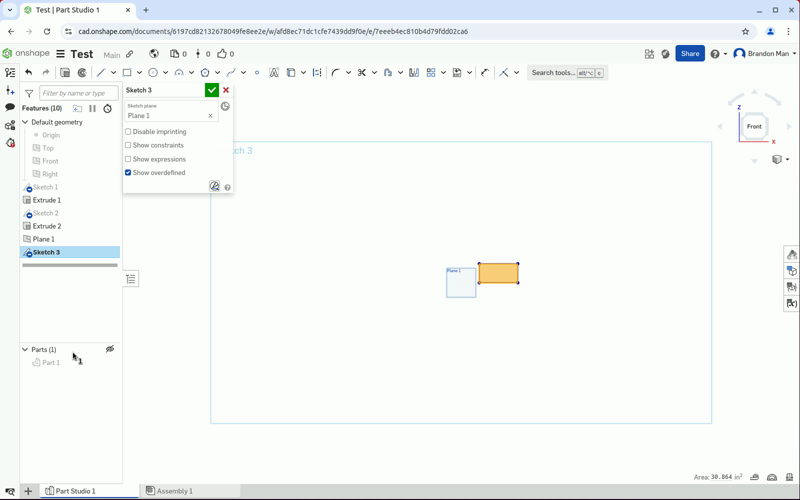
key(shift+y)
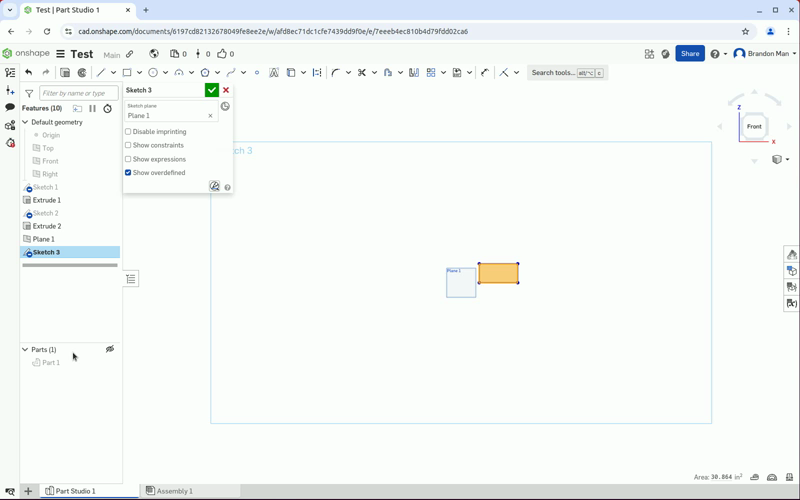
key(shift+e)
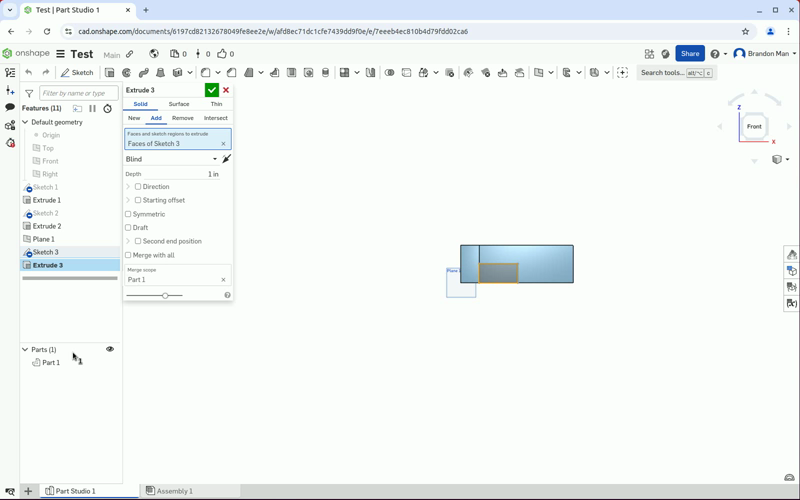
mouse_move(143, 106)
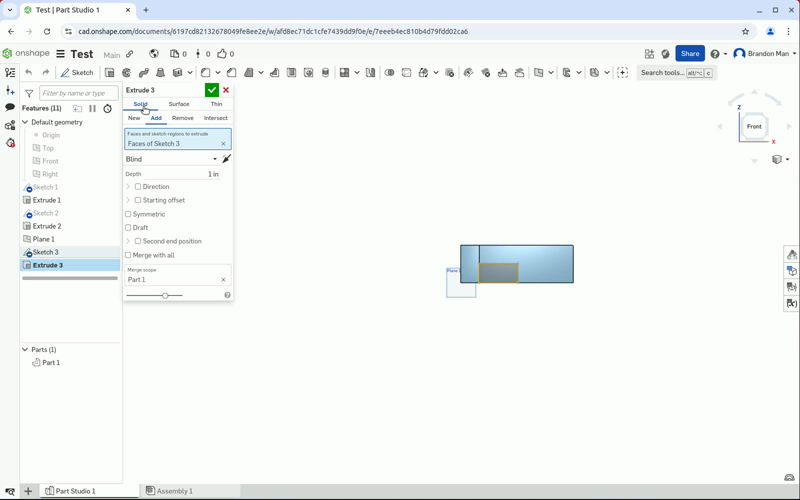
click(143, 106)
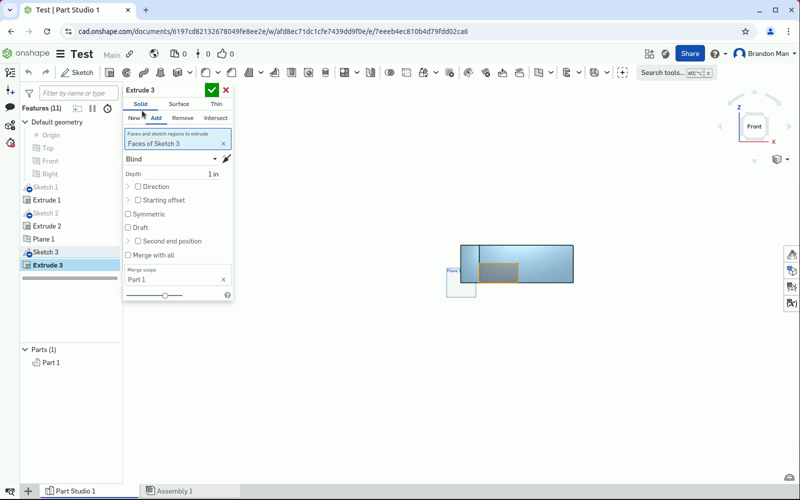
mouse_move(137, 120)
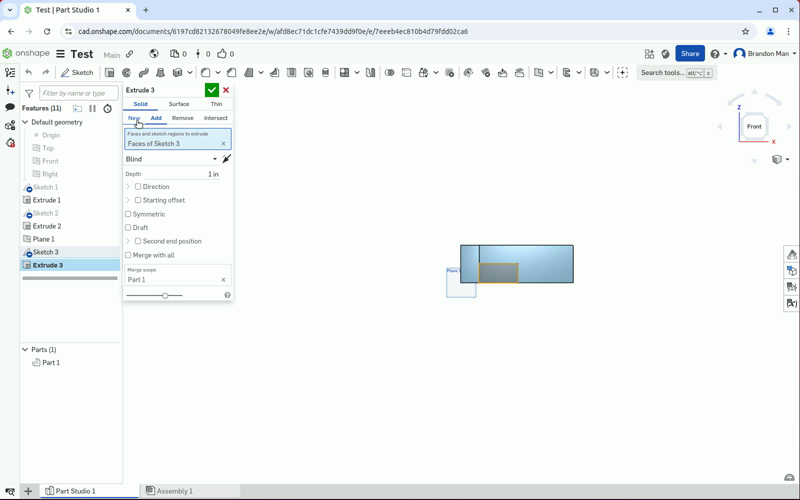
click(137, 120)
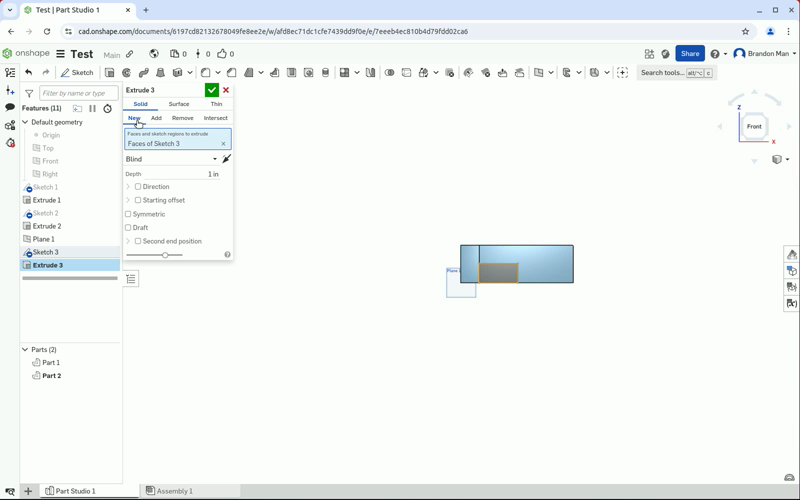
key(tab, 4)
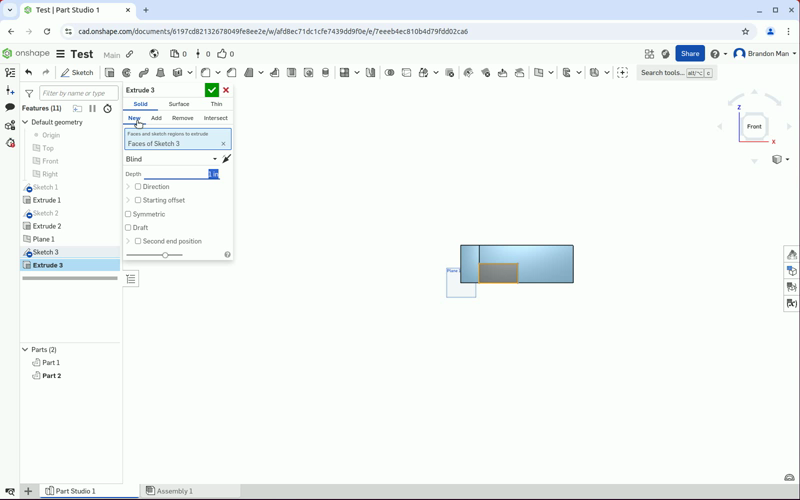
text(3.851)
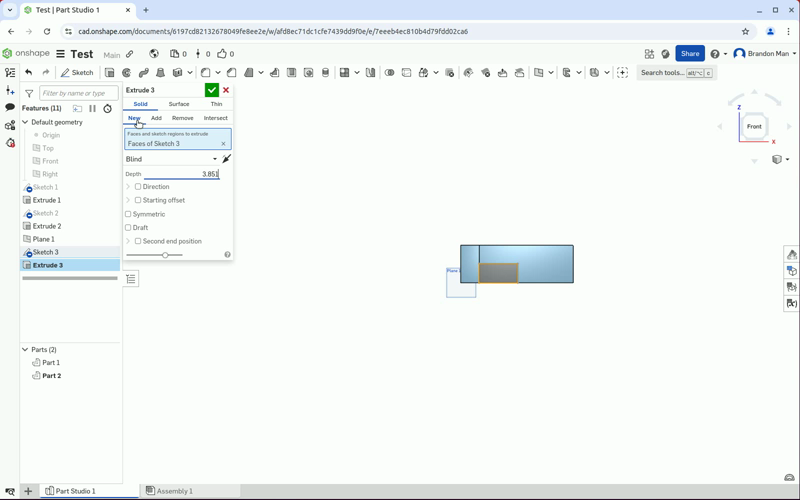
key(enter)
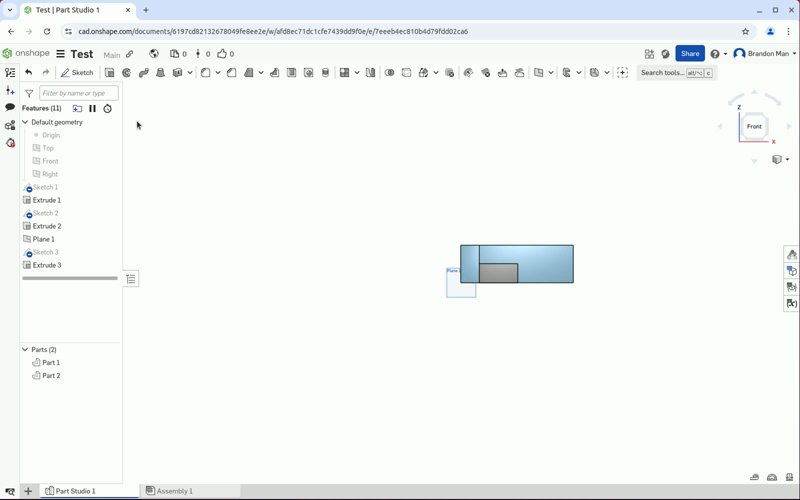
key(shift+h)
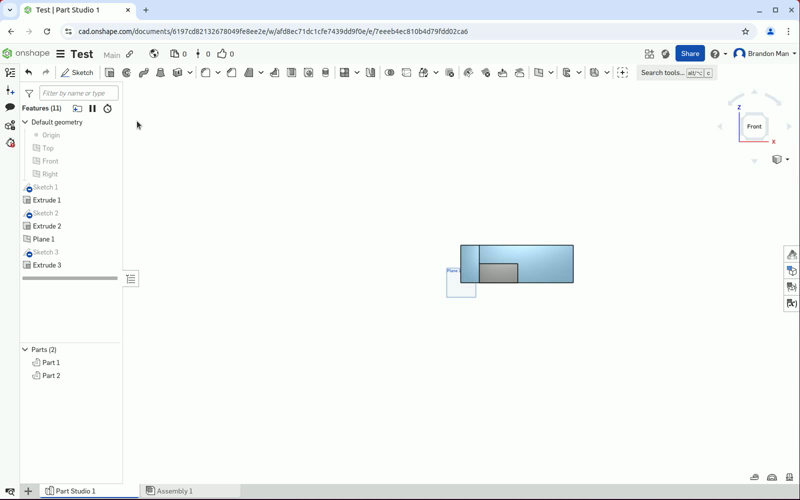
key(shift+h)
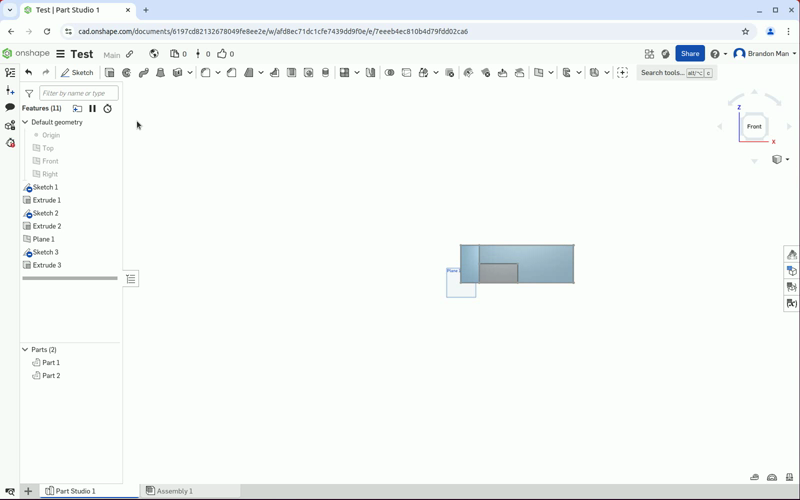
key(shift+7)
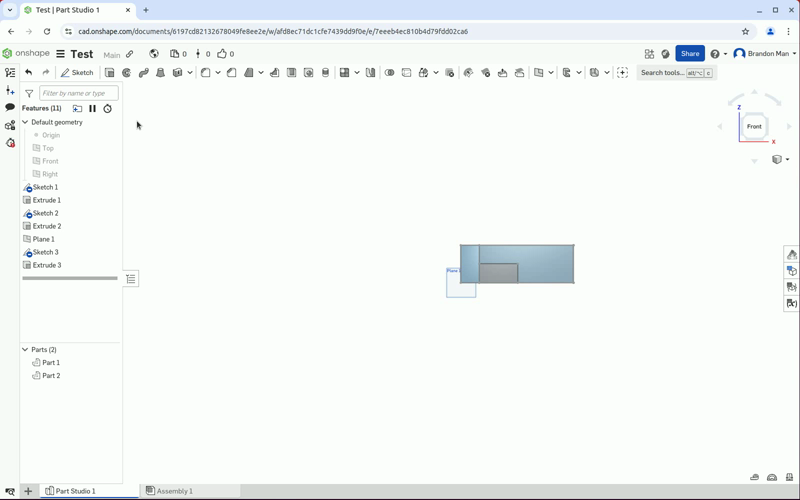
key(left, 2)
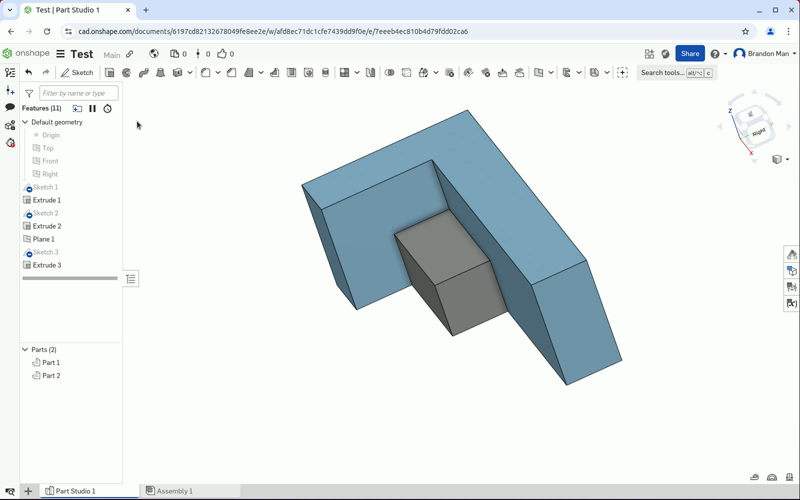
key(down, 2)
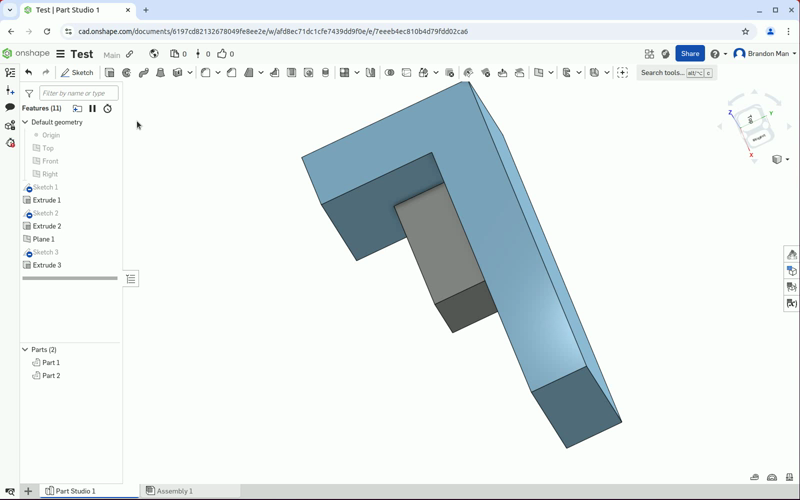
key(up, 2)
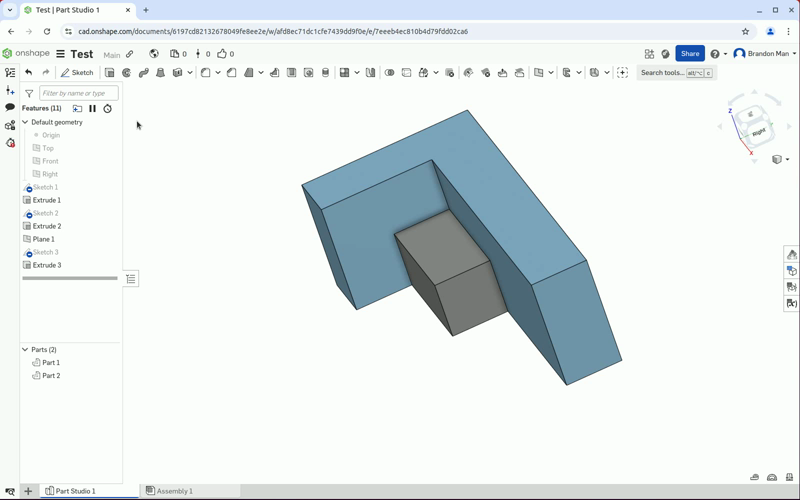
key(right, 2)
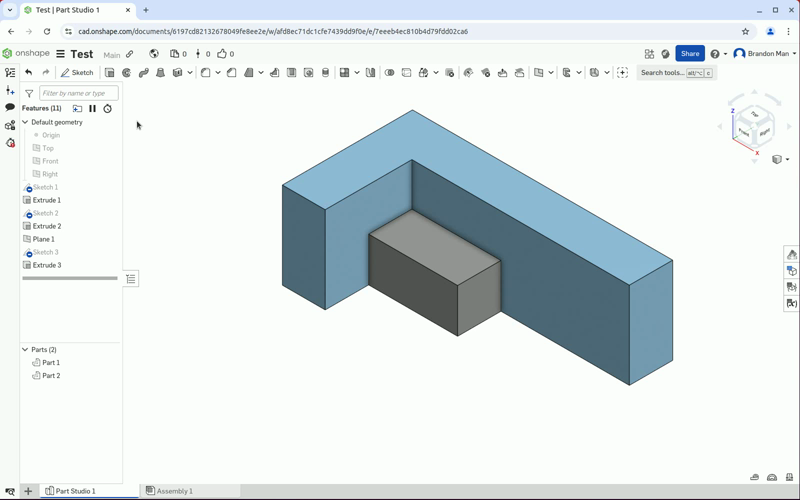
mouse_move(73, 189)
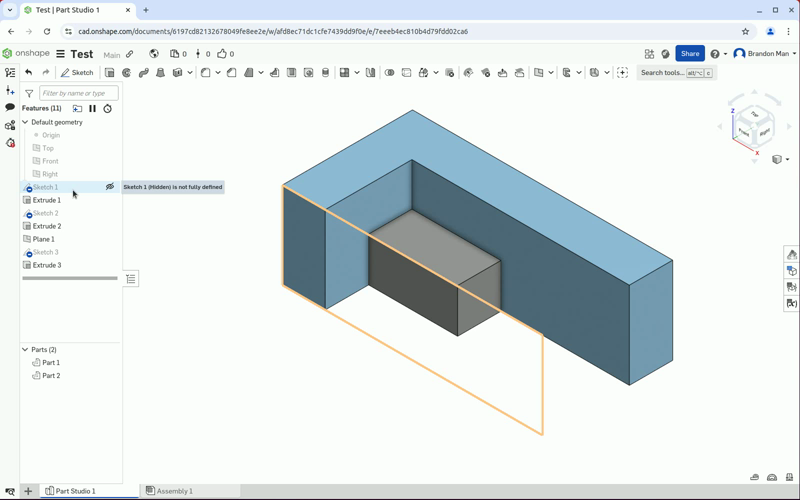
click(73, 189)